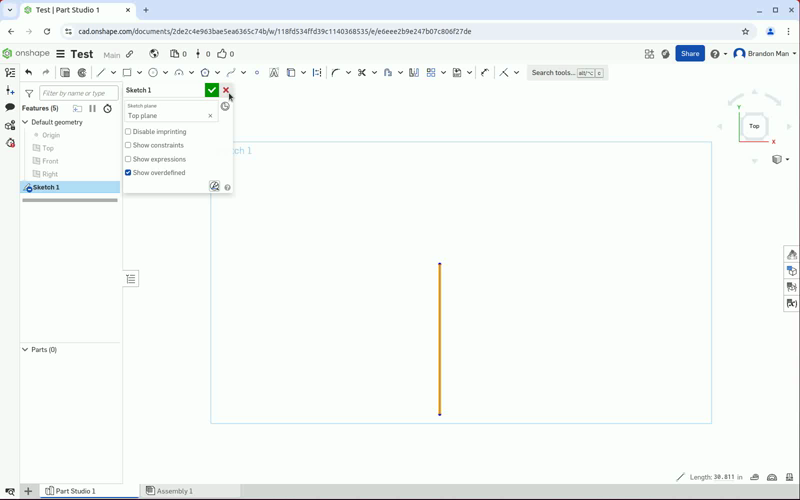
key(shift+h)
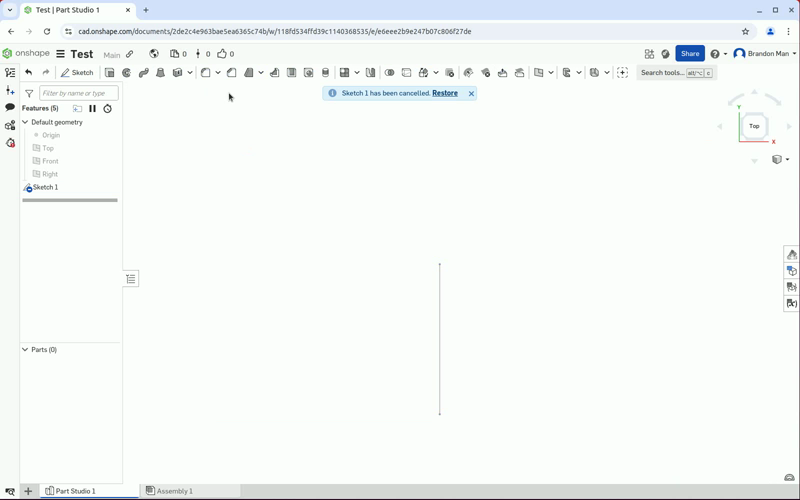
key(shift+s)
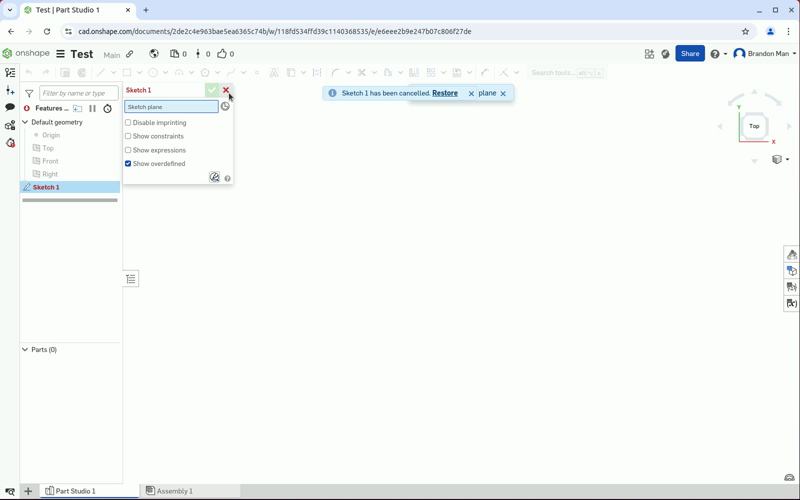
mouse_move(73, 150)
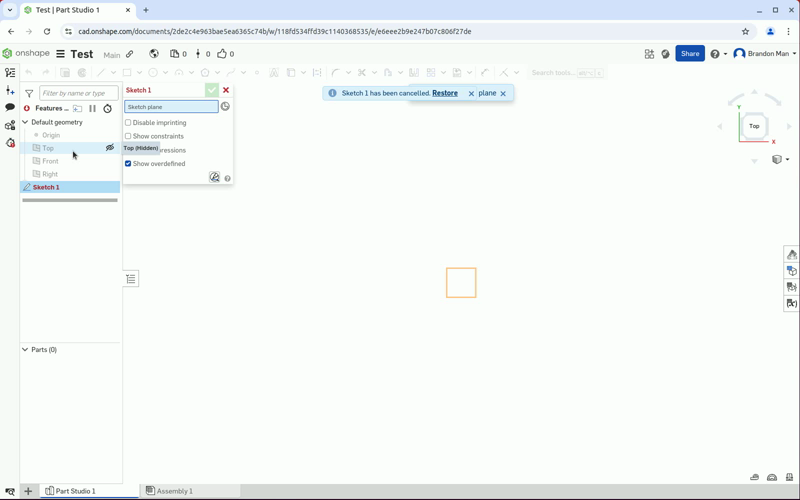
click(73, 150)
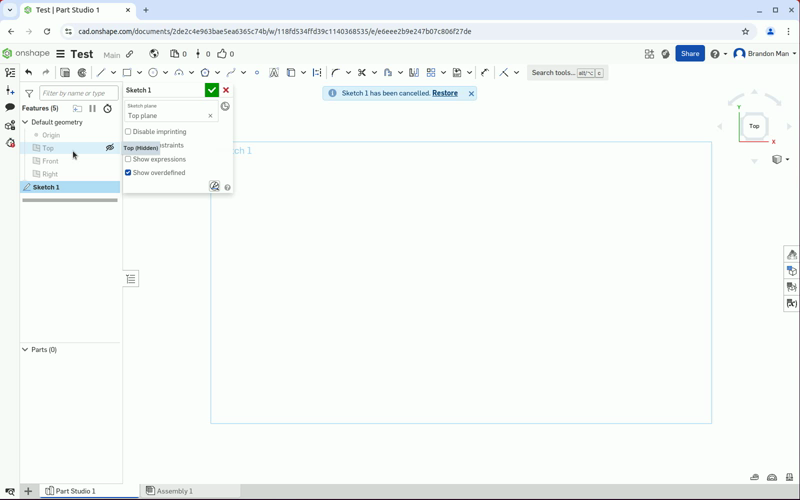
mouse_move(73, 352)
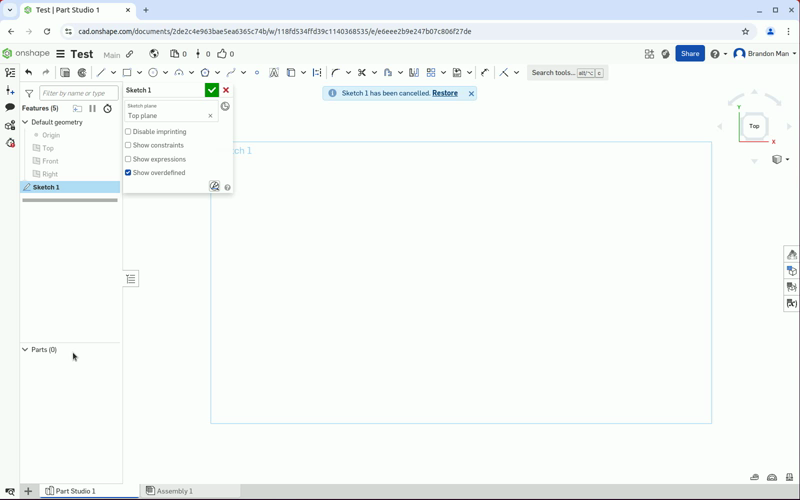
key(y)
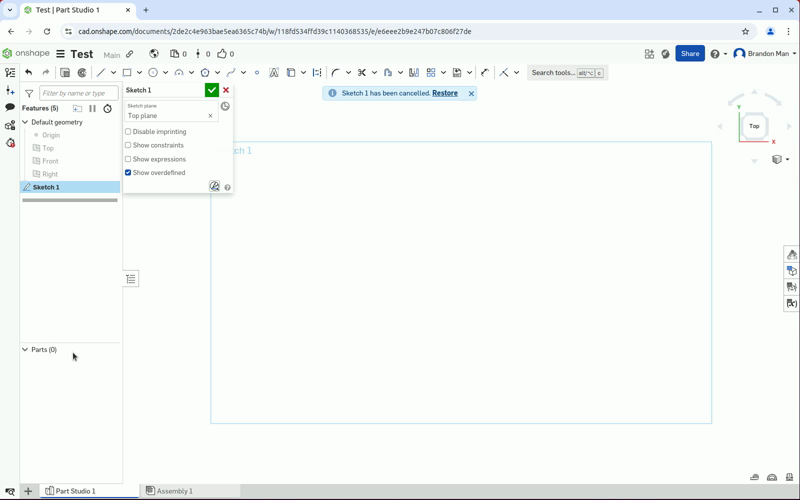
key(l)
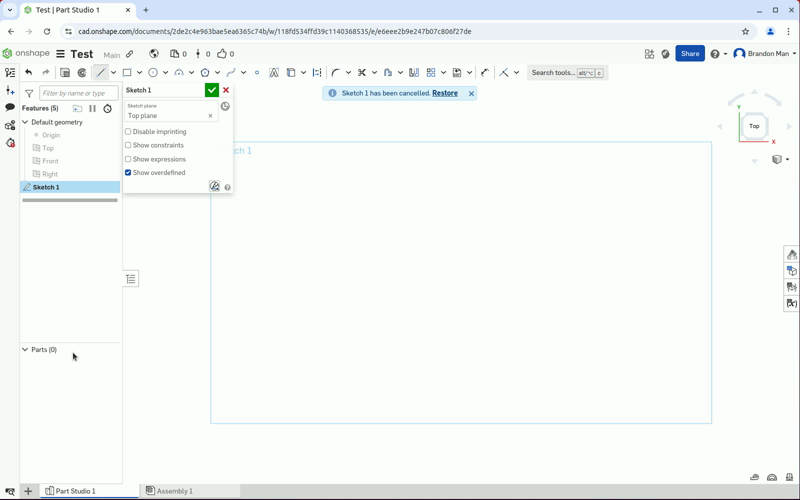
key_down(shift)
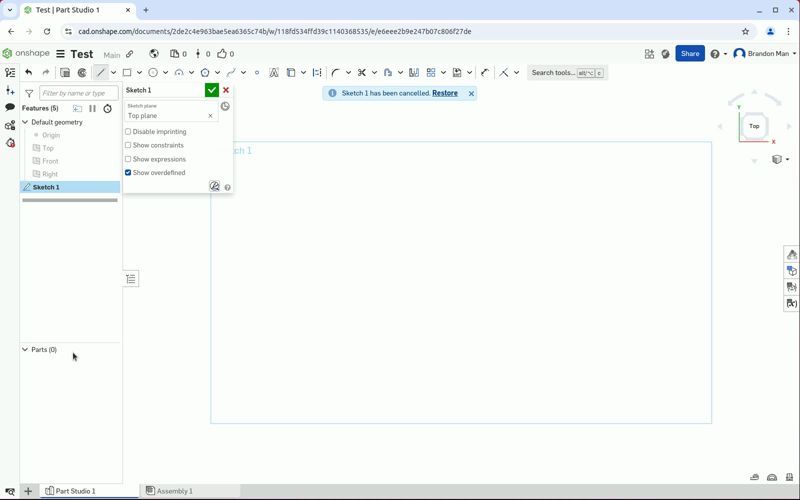
mouse_move(370, 395)
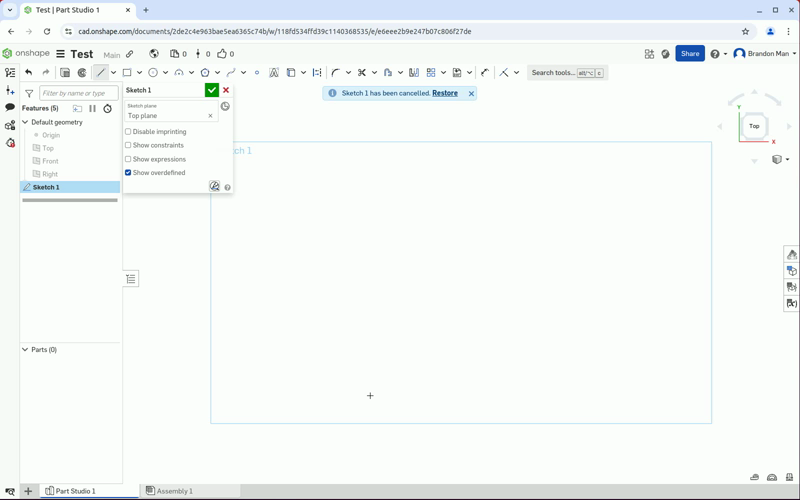
click(370, 395)
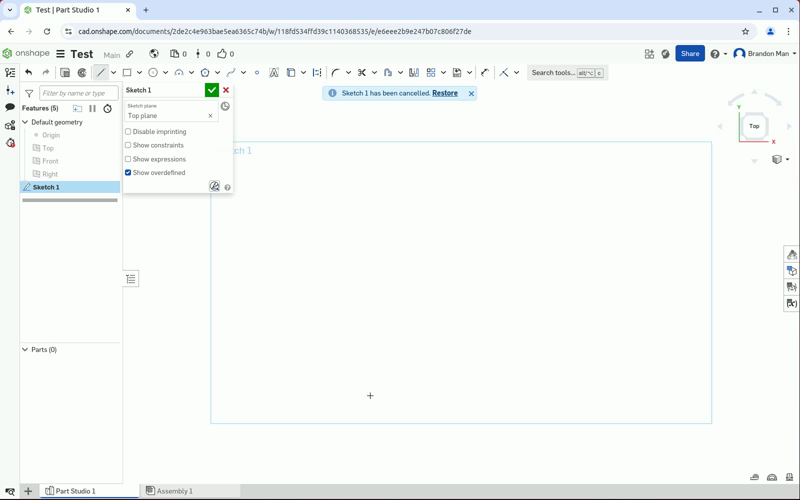
key_up(shift)
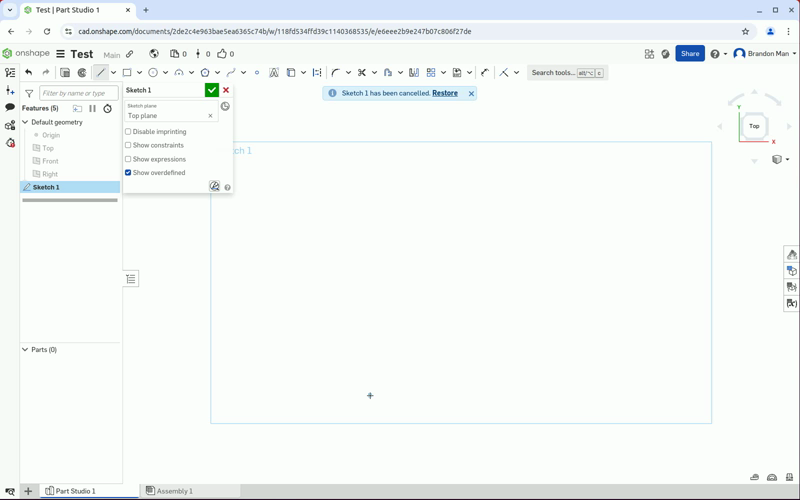
key_down(shift)
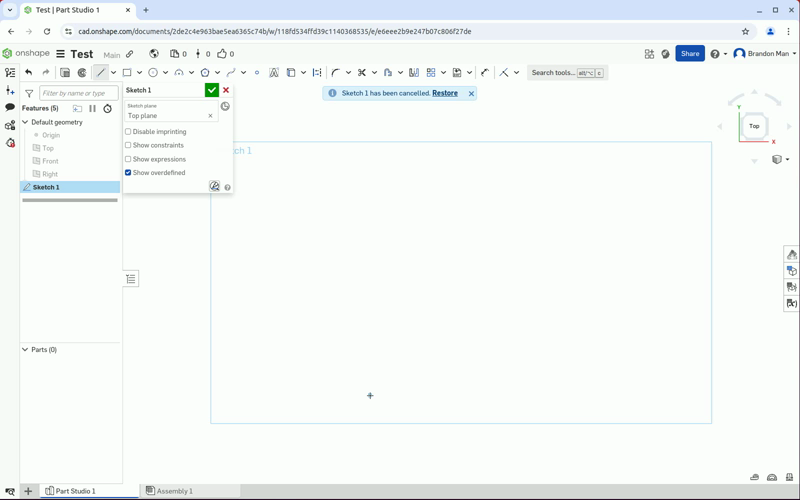
mouse_move(549, 395)
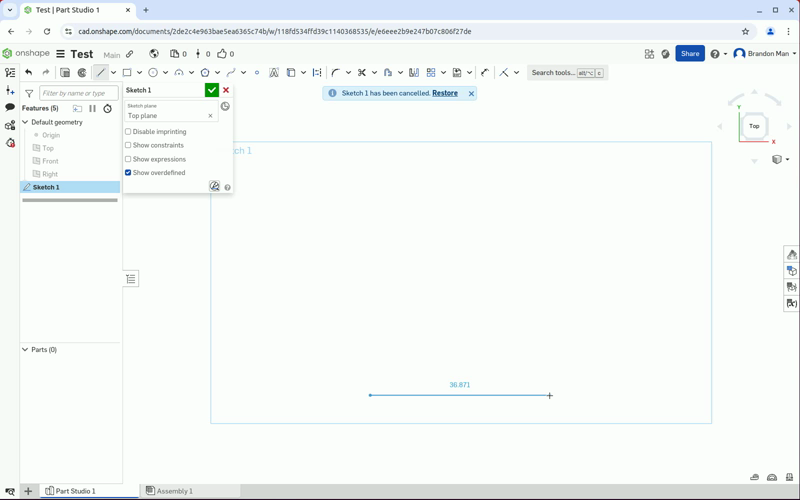
click(549, 395)
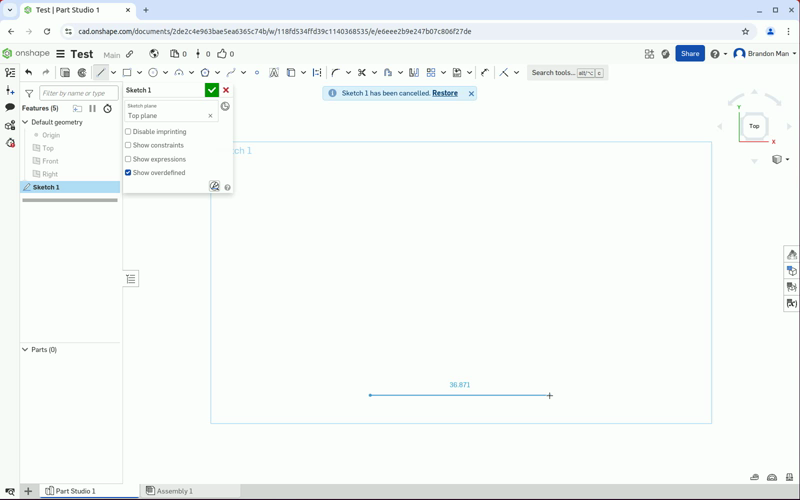
key_up(shift)
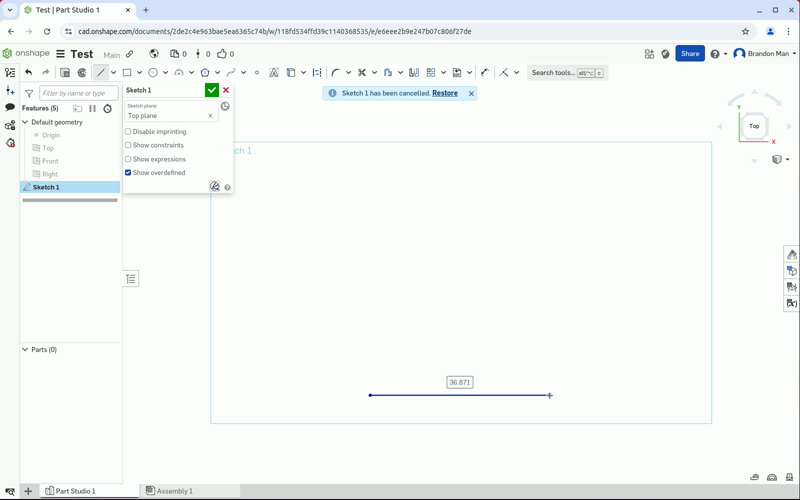
key_down(shift)
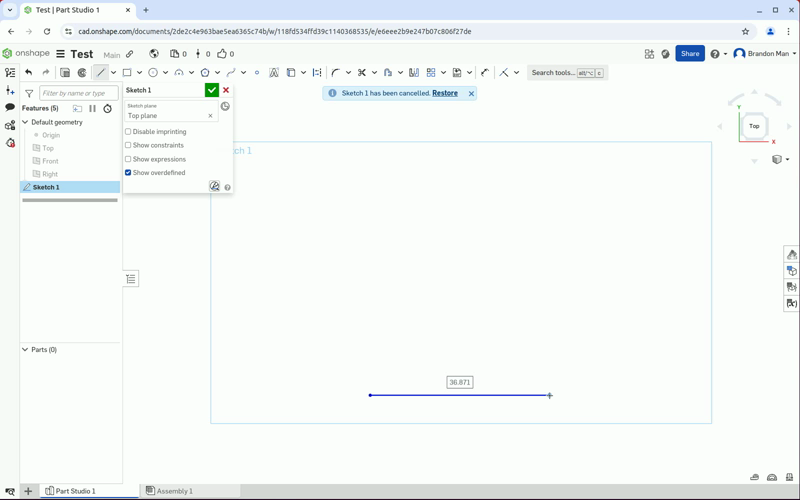
mouse_move(549, 171)
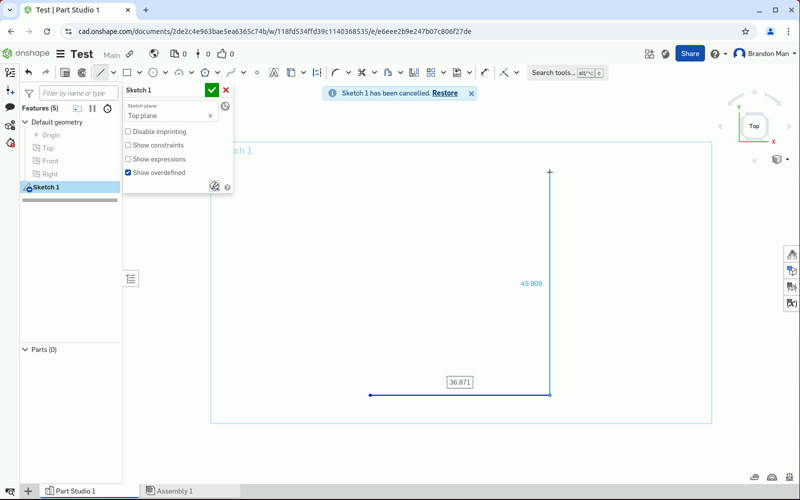
click(549, 171)
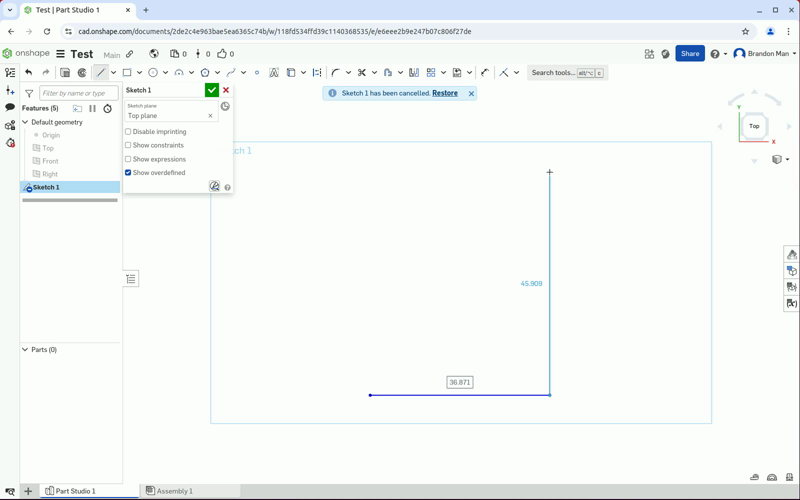
key_up(shift)
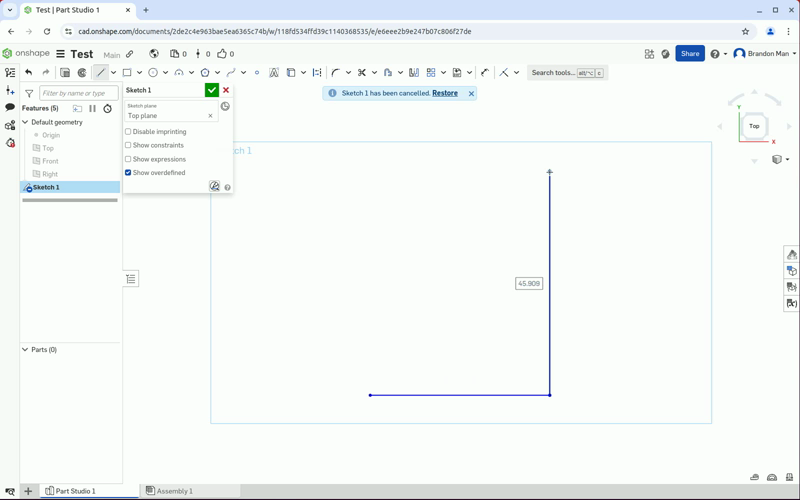
key_down(shift)
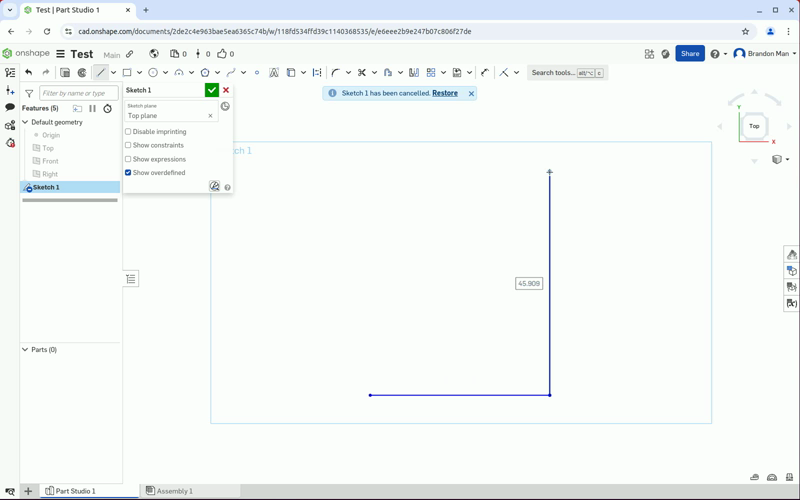
mouse_move(370, 171)
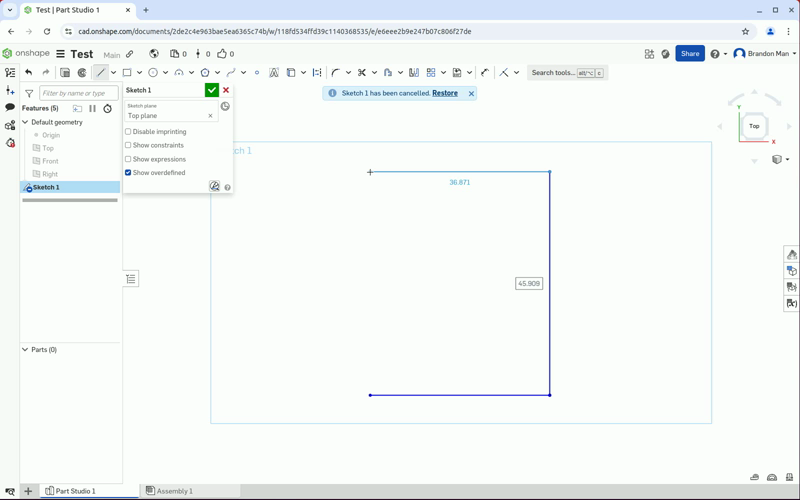
click(370, 171)
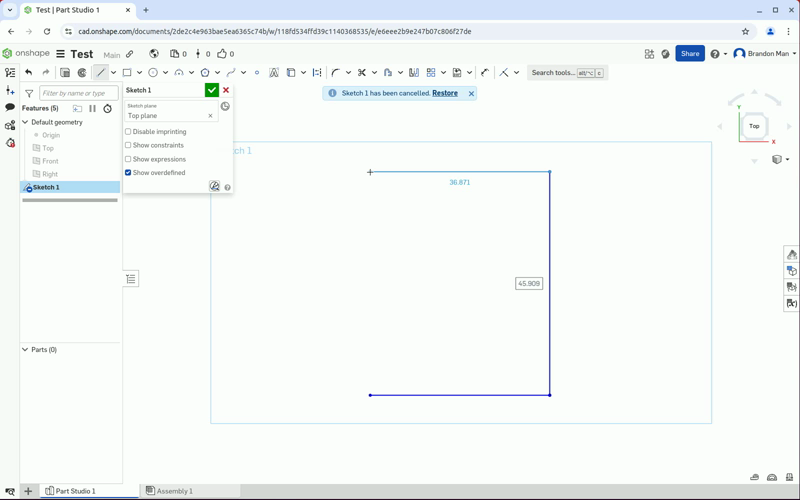
key_up(shift)
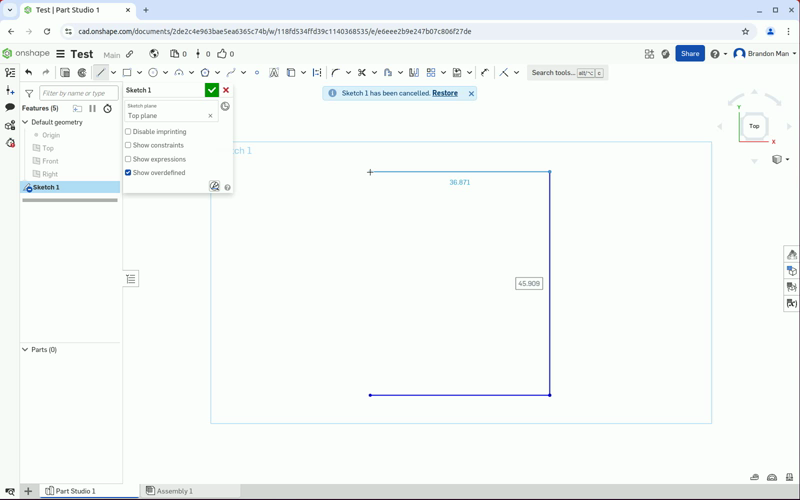
key_down(shift)
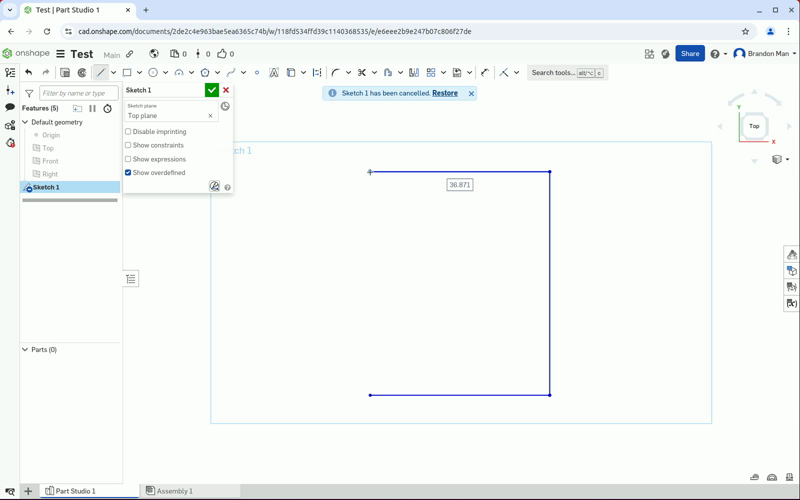
mouse_move(370, 395)
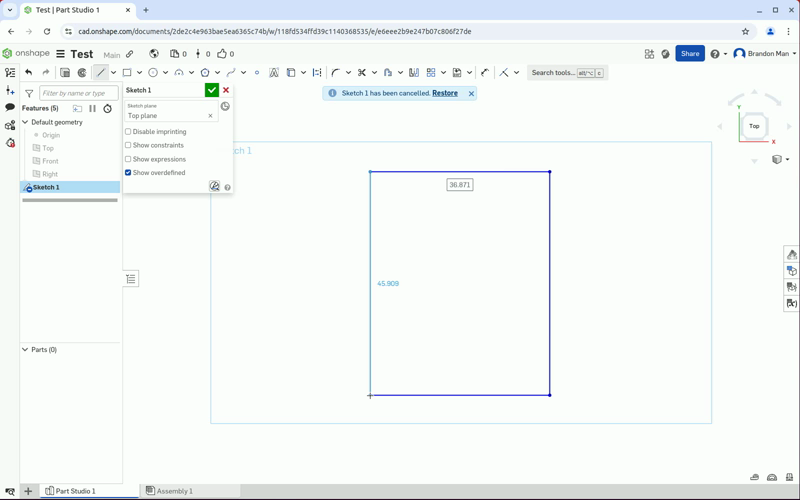
key_up(shift)
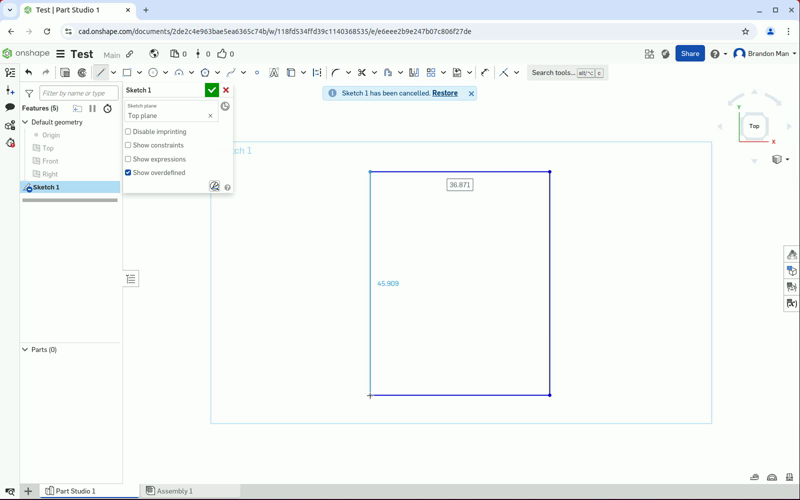
click(370, 395)
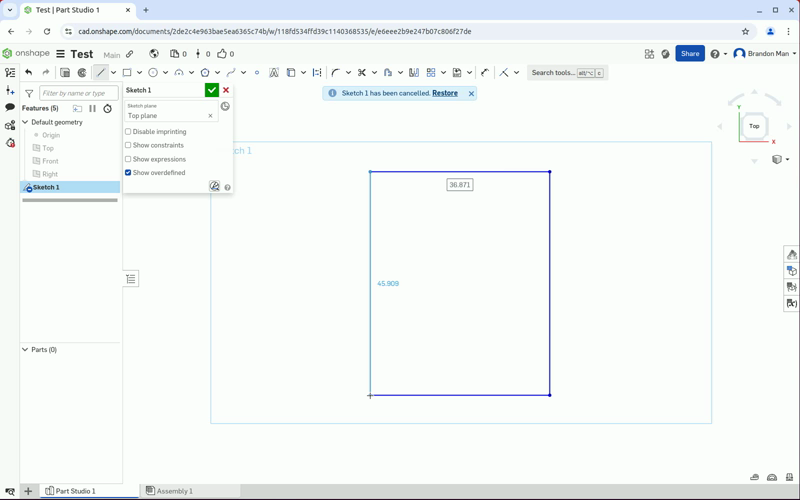
key(esc)
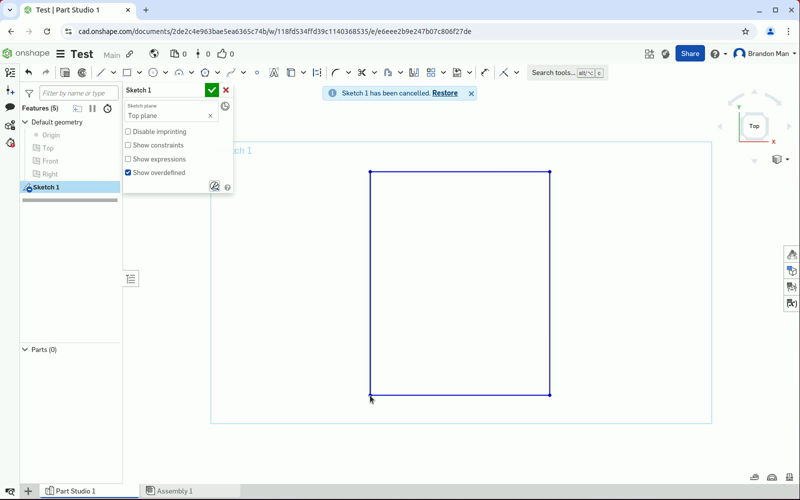
mouse_move(486, 334)
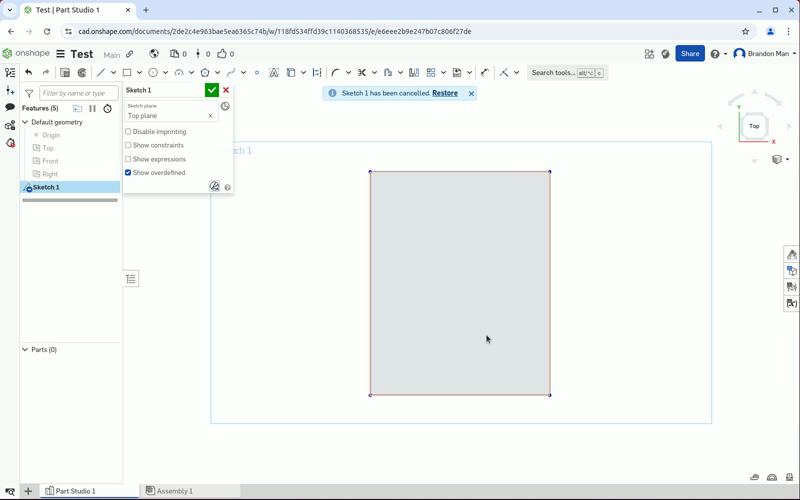
click(486, 334)
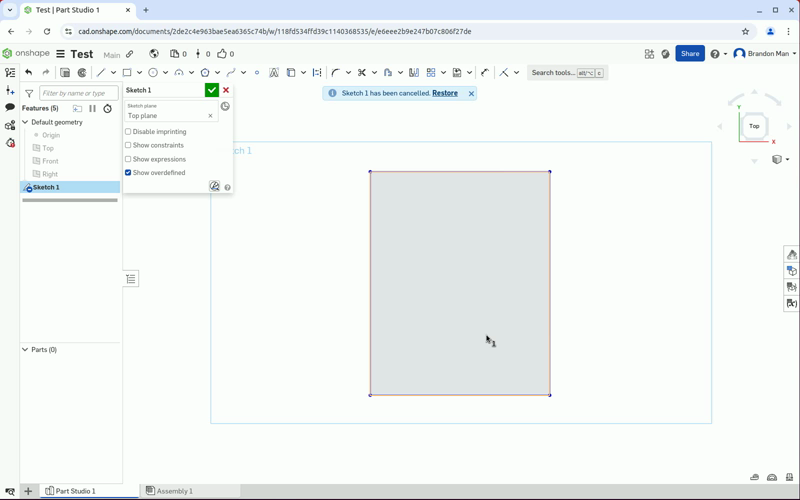
mouse_move(73, 352)
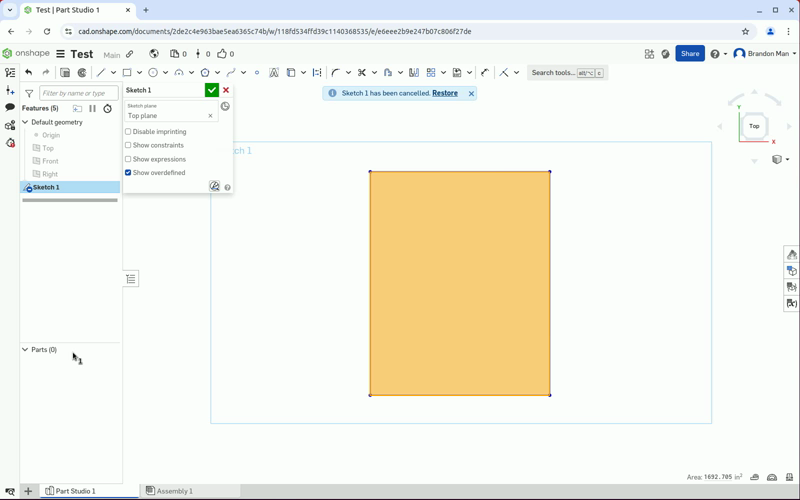
key(shift+y)
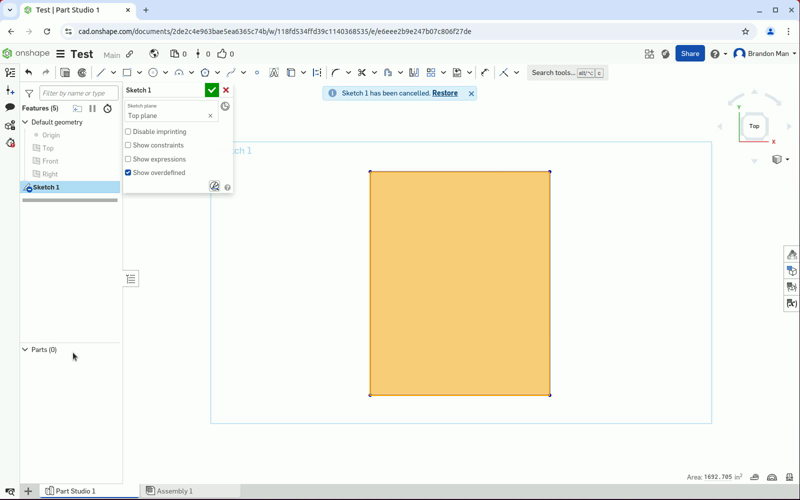
key(shift+e)
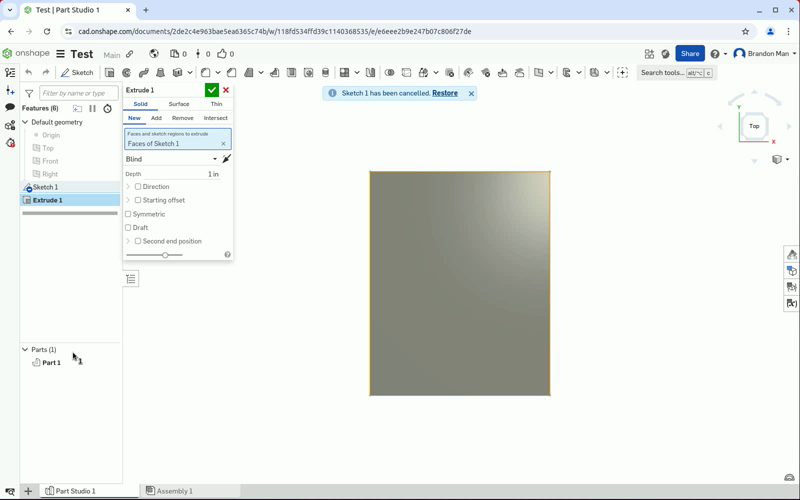
mouse_move(143, 106)
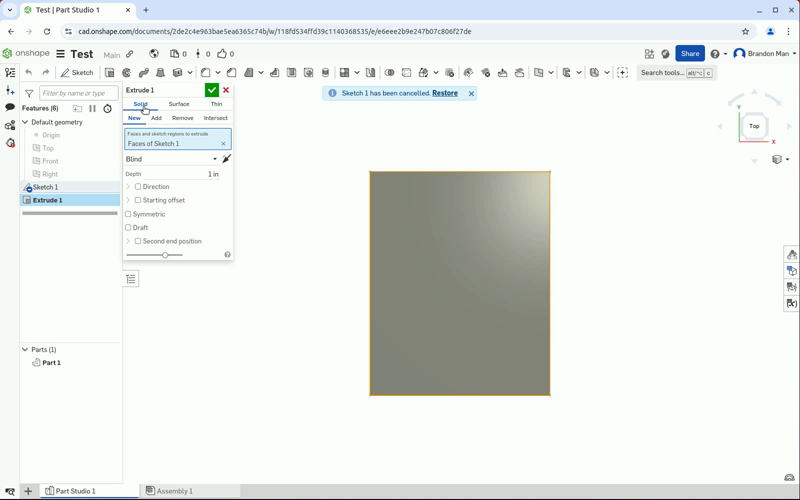
click(143, 106)
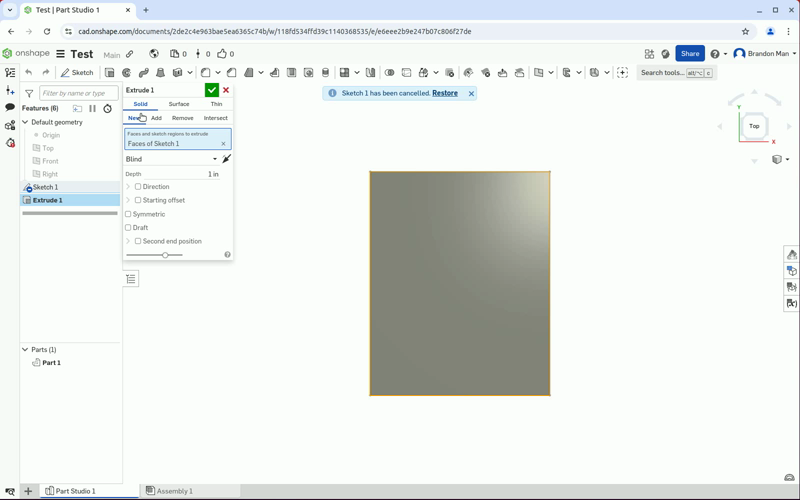
mouse_move(137, 120)
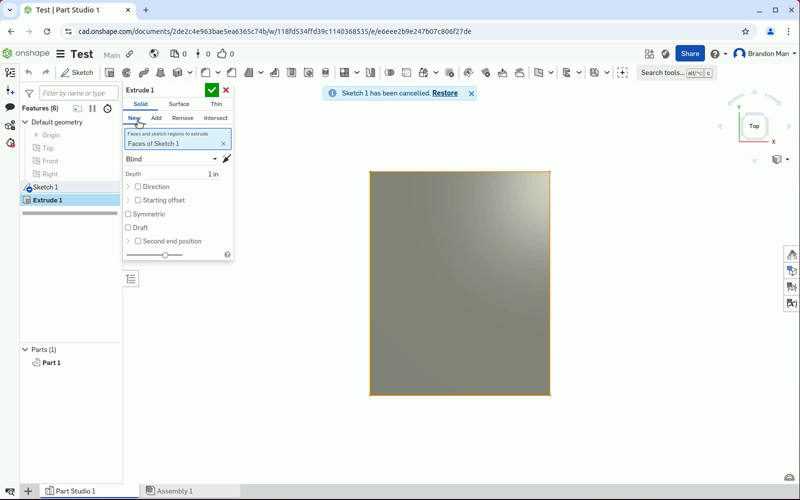
click(137, 120)
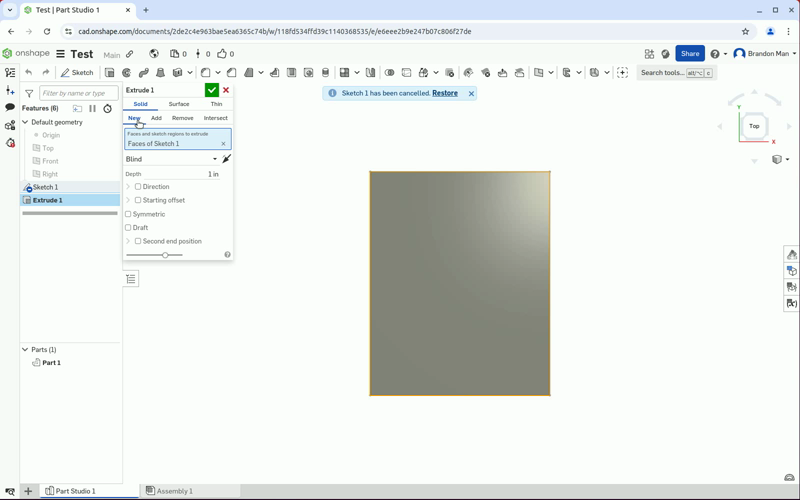
key(tab, 4)
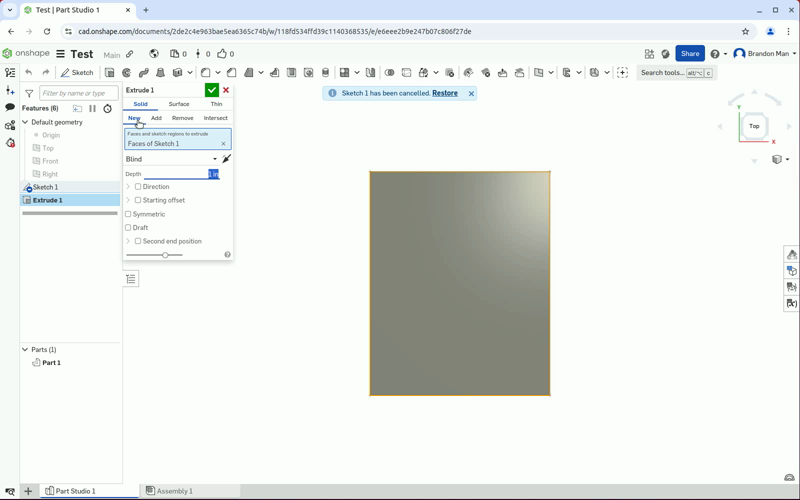
text(9.147)
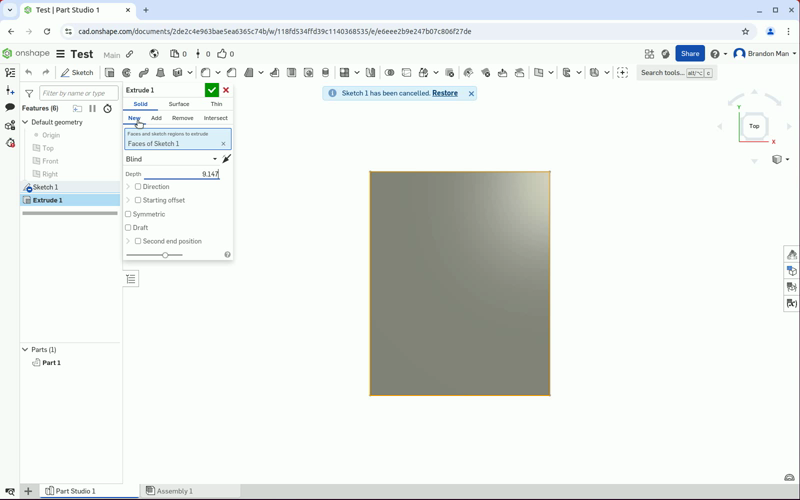
key(enter)
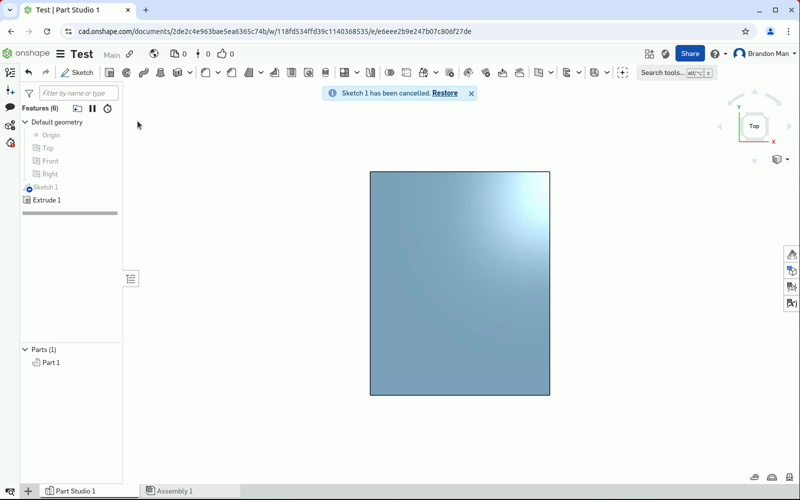
key(shift+h)
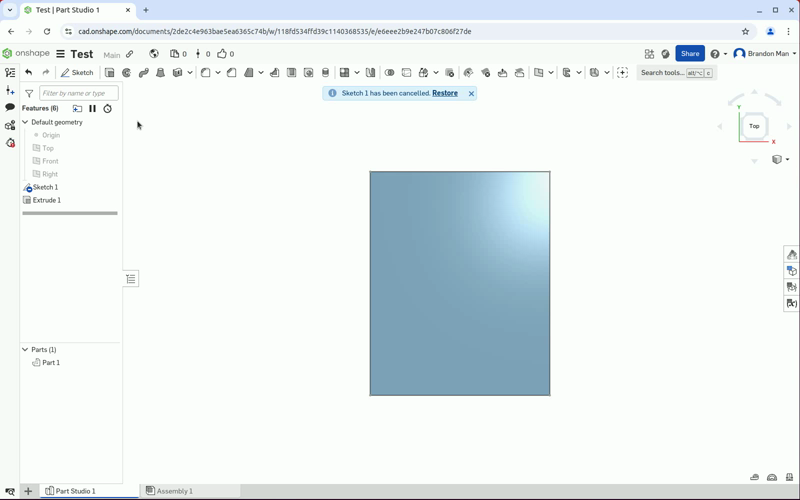
key(shift+h)
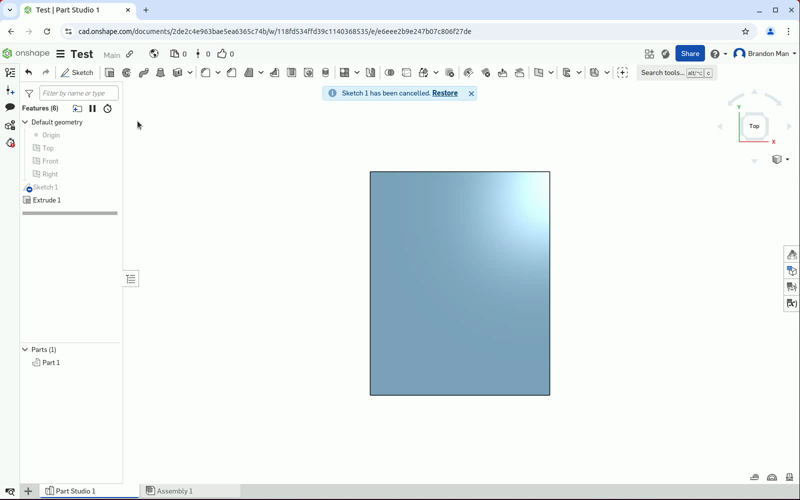
mouse_move(73, 189)
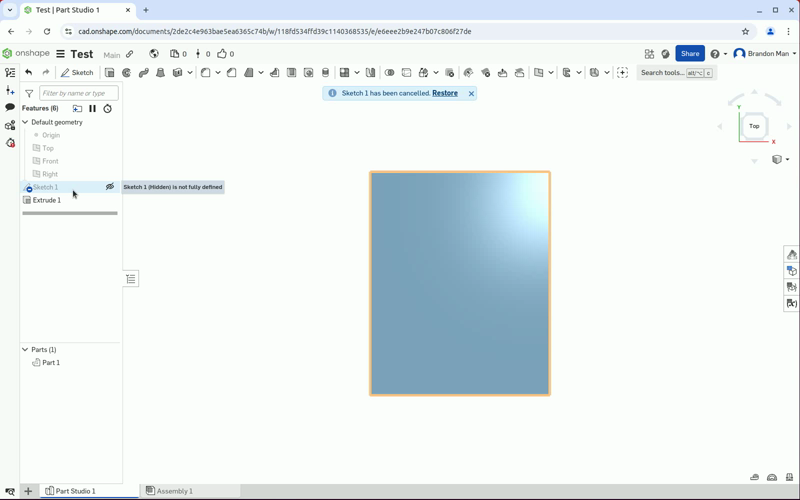
click(73, 189)
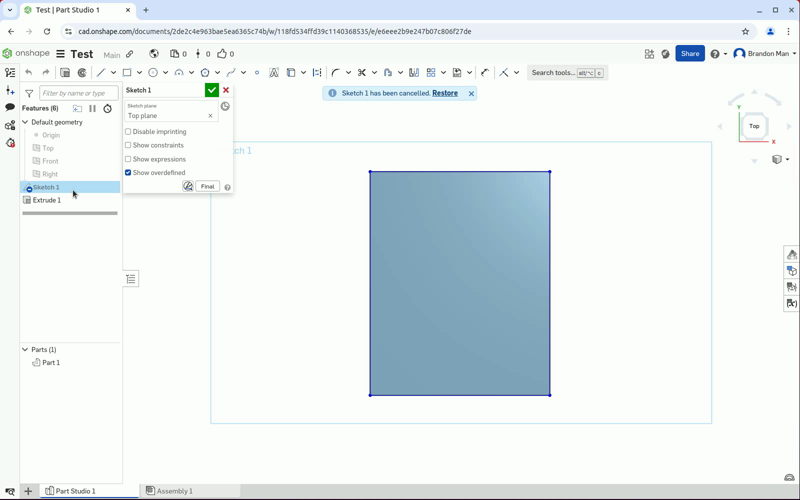
mouse_move(229, 92)
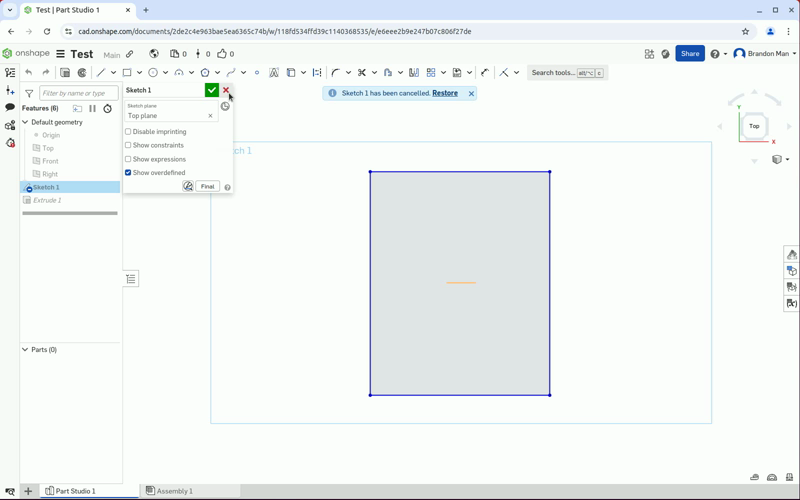
click(229, 92)
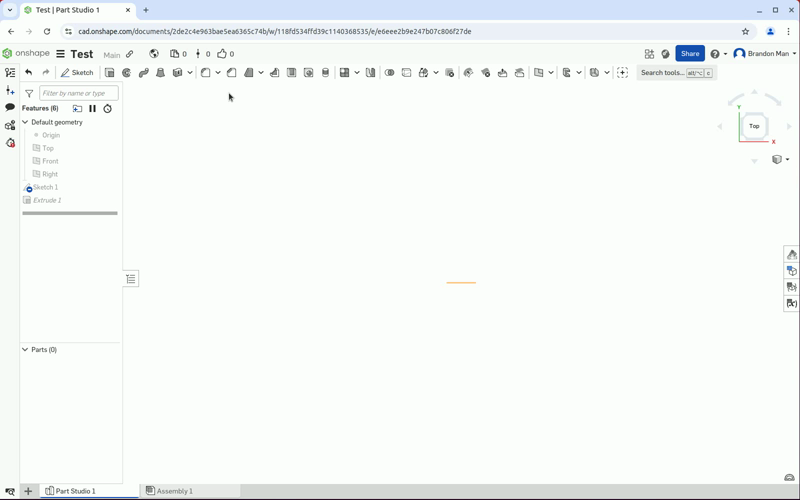
mouse_move(541, 75)
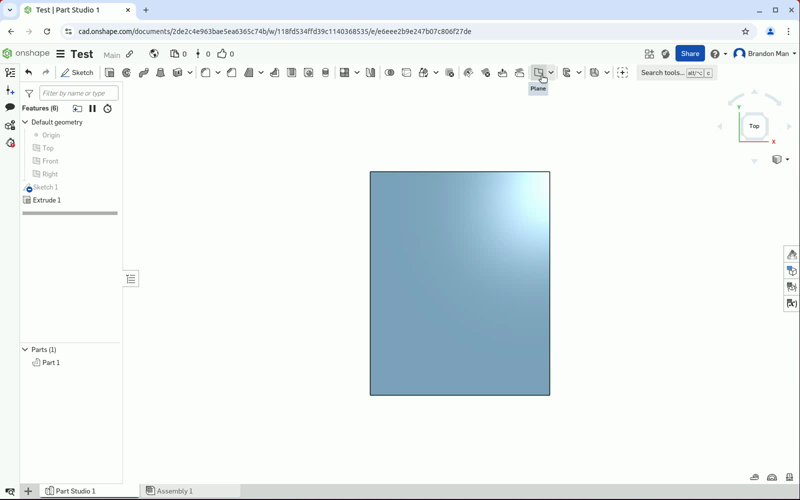
click(541, 75)
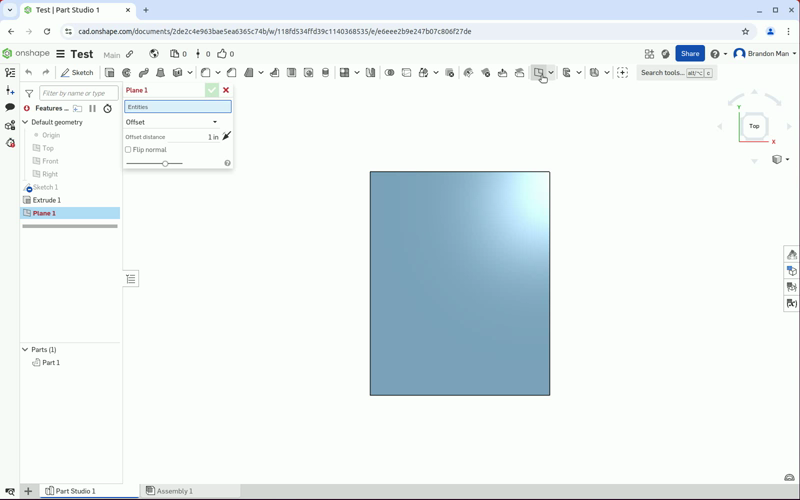
mouse_move(73, 150)
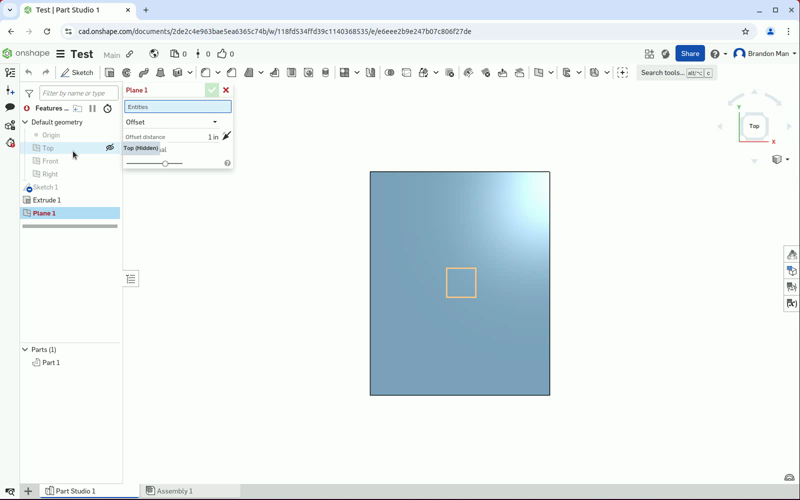
click(73, 150)
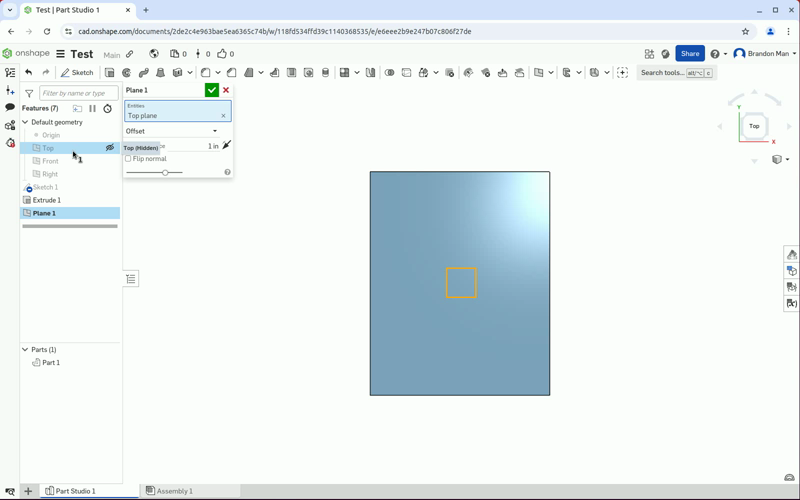
key(tab, 2)
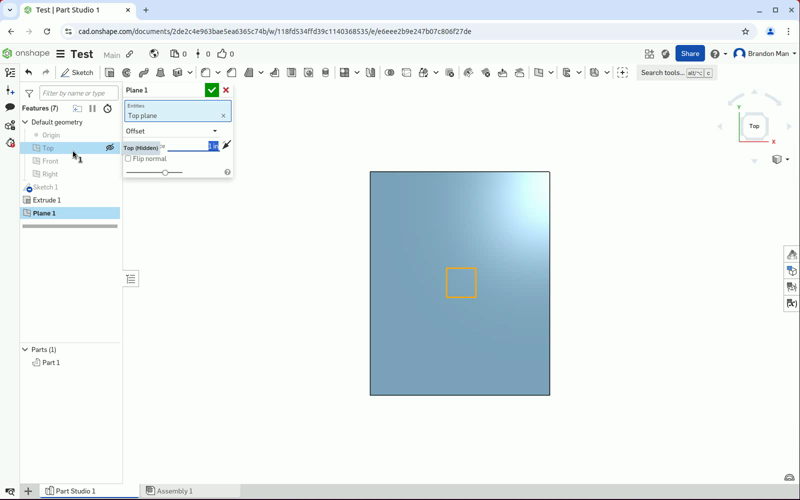
text(9.151)
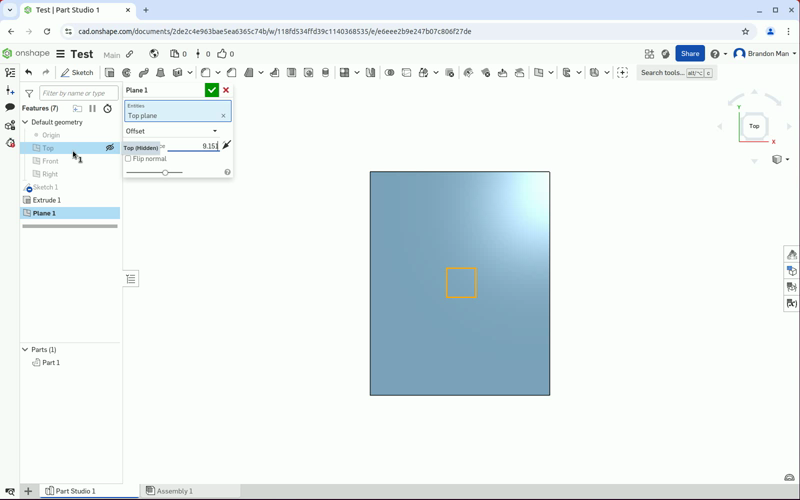
key(enter, 2)
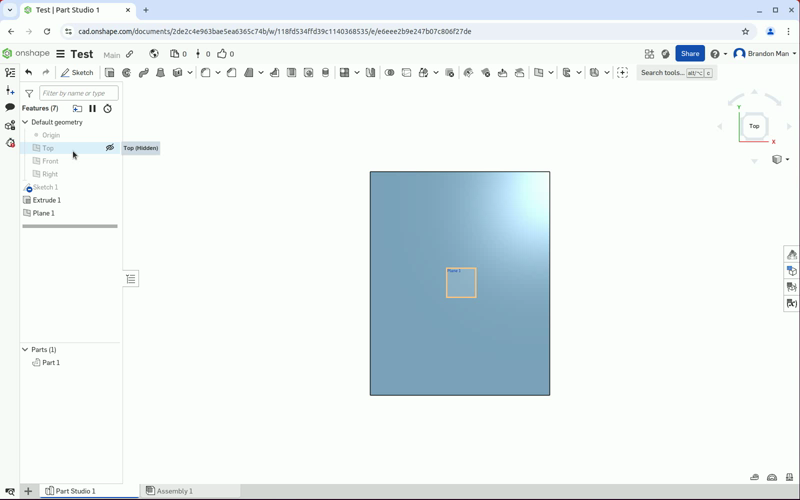
key(shift+s)
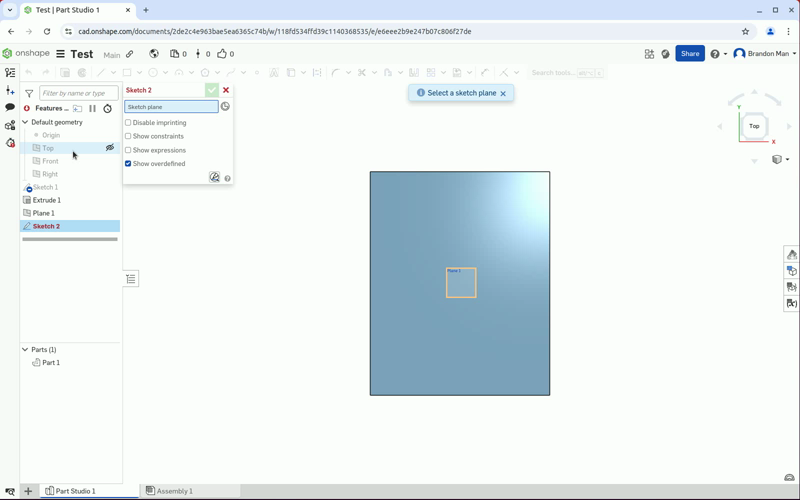
mouse_move(73, 215)
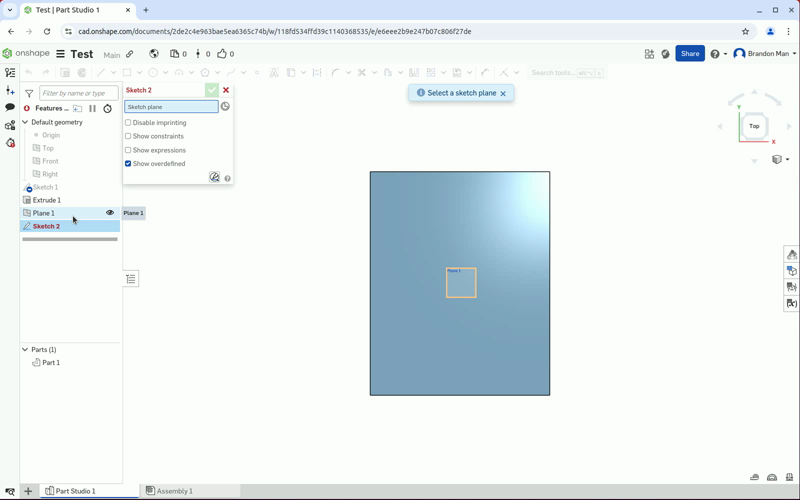
click(73, 215)
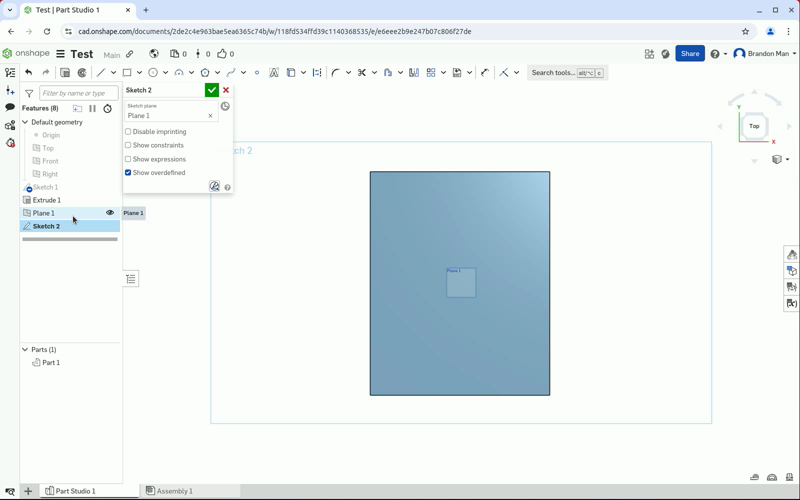
mouse_move(73, 352)
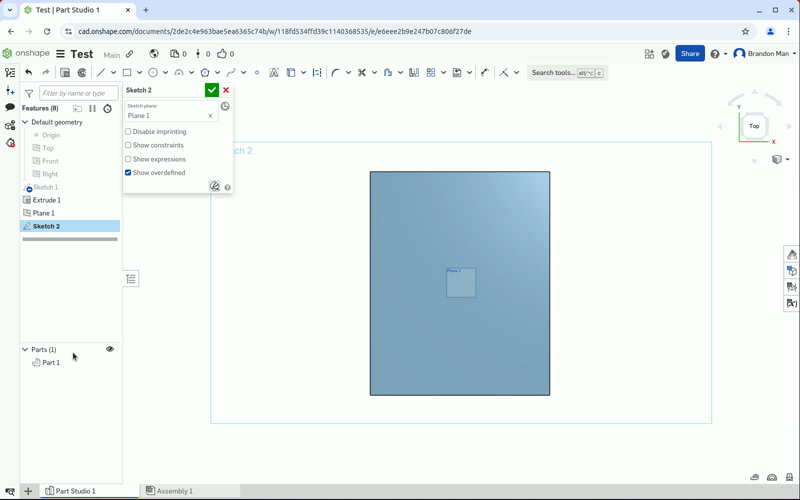
key(y)
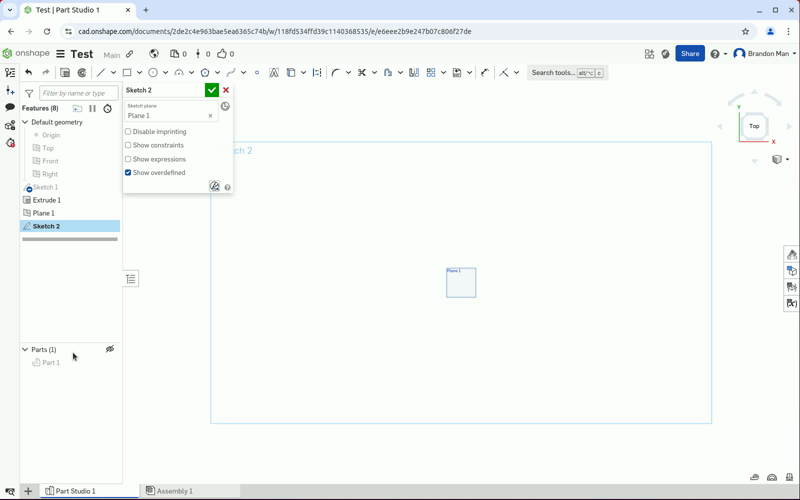
key(l)
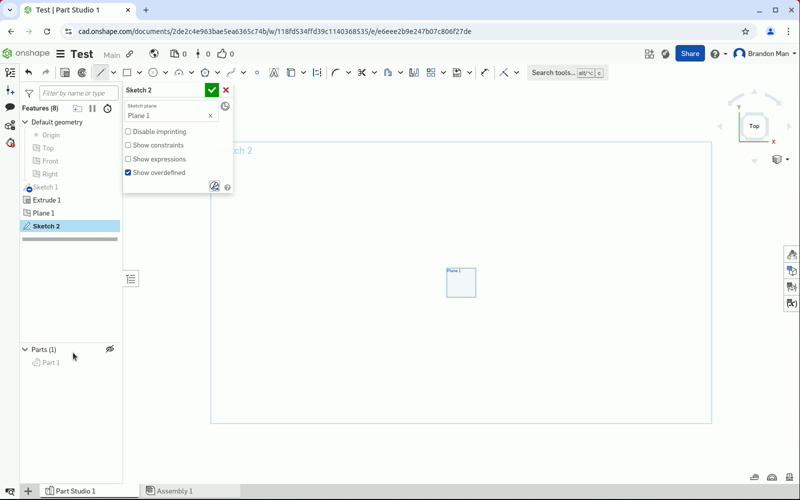
key_down(shift)
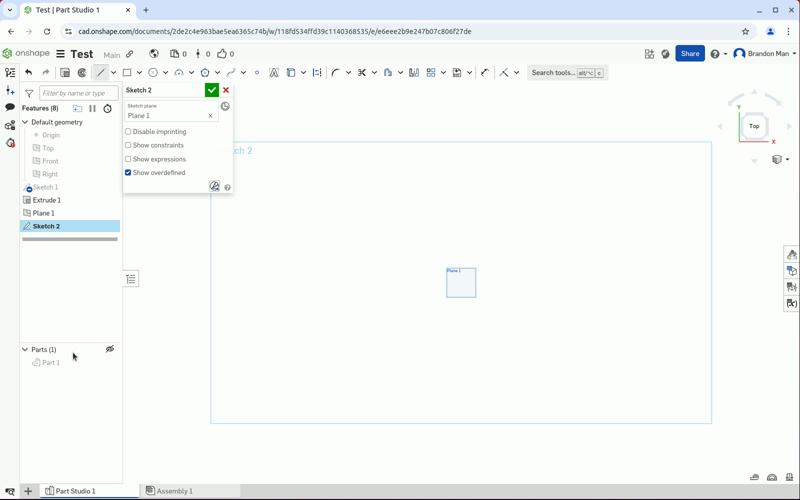
mouse_move(406, 395)
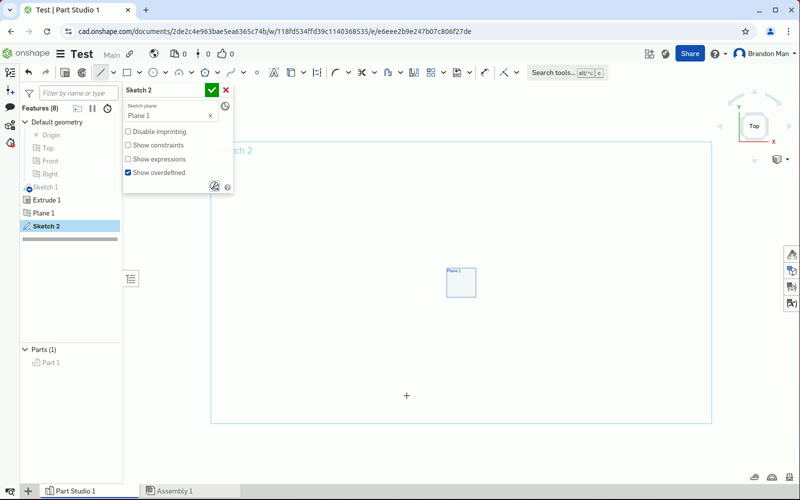
click(406, 395)
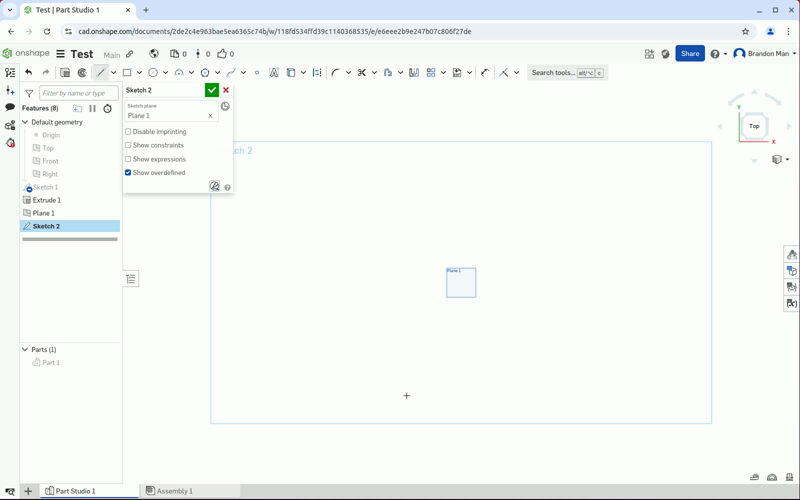
key_up(shift)
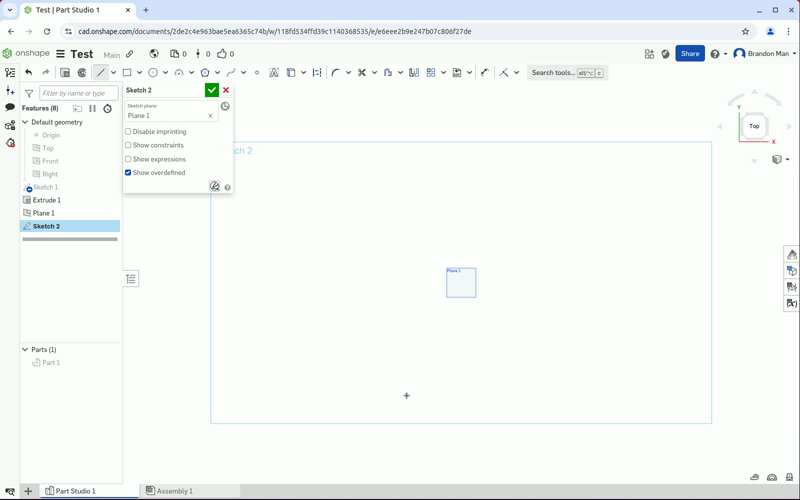
key_down(shift)
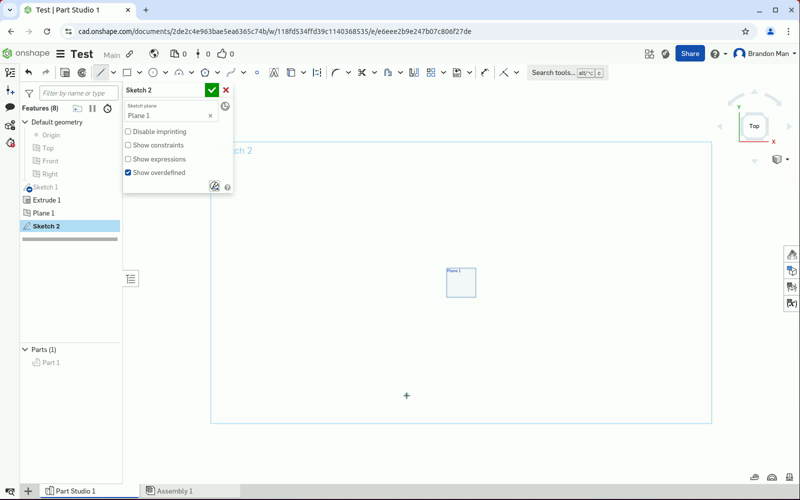
mouse_move(436, 395)
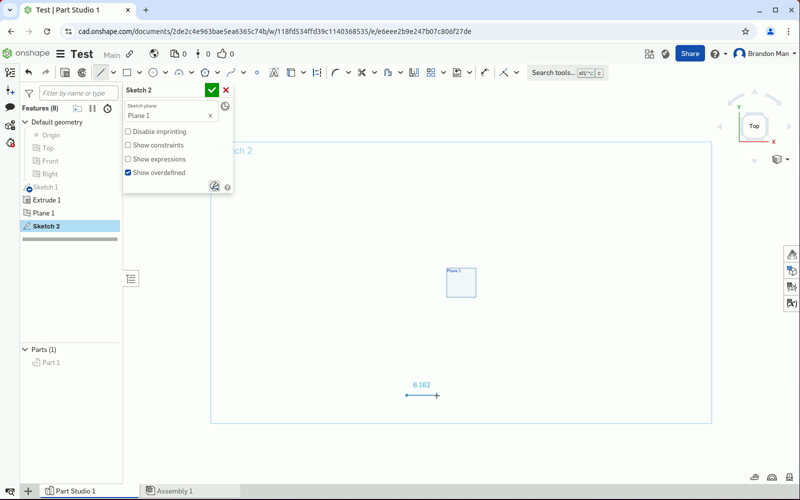
mouse_move(452, 395)
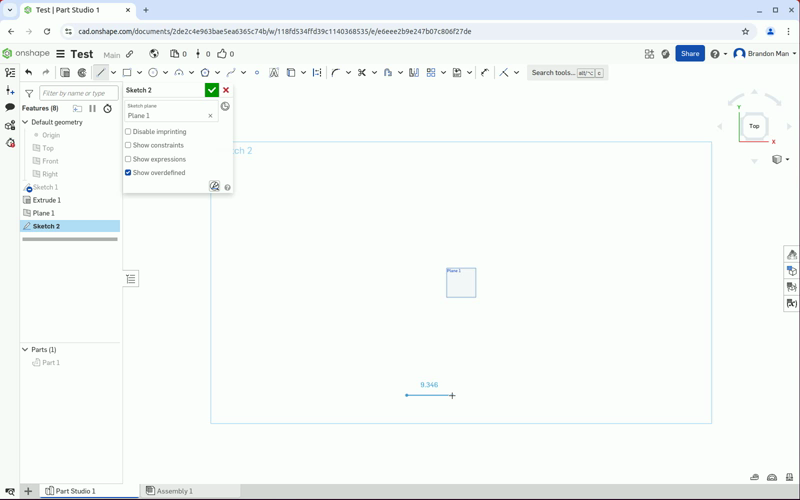
click(452, 395)
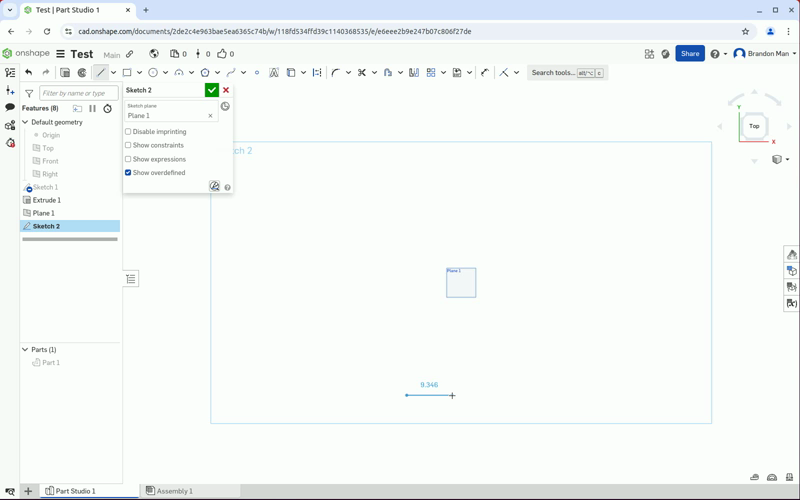
key_up(shift)
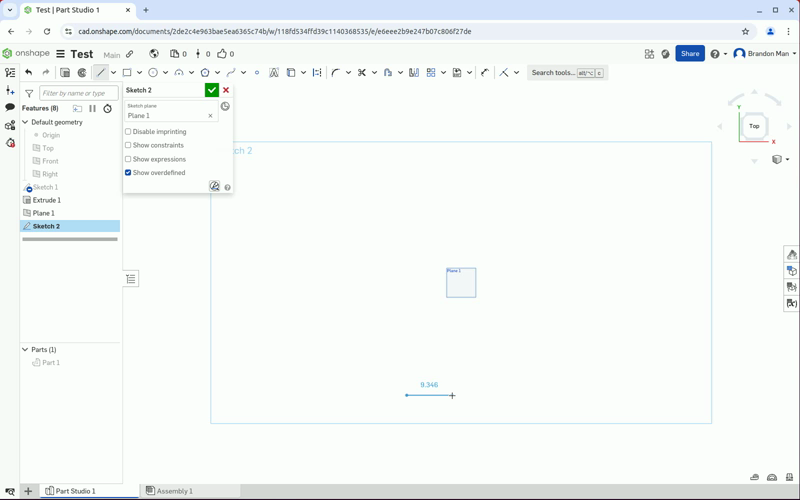
key_down(shift)
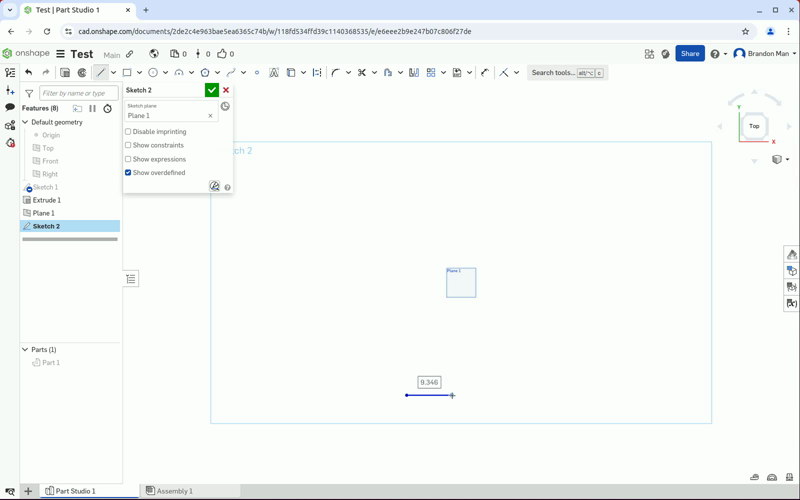
mouse_move(452, 215)
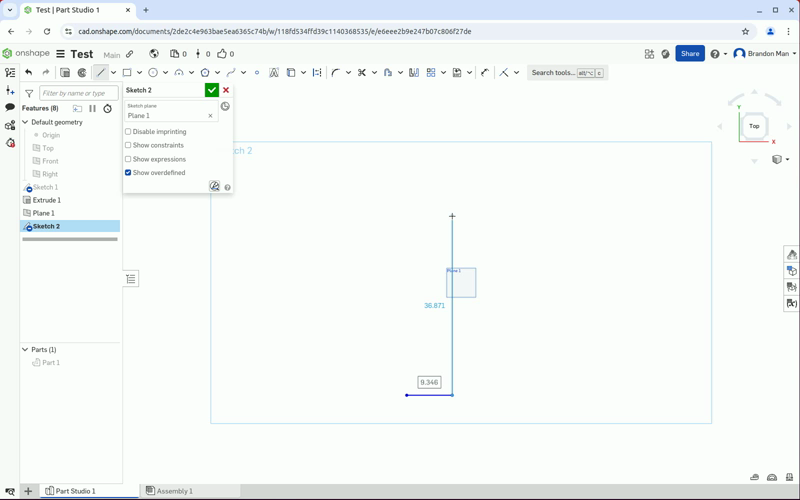
click(452, 215)
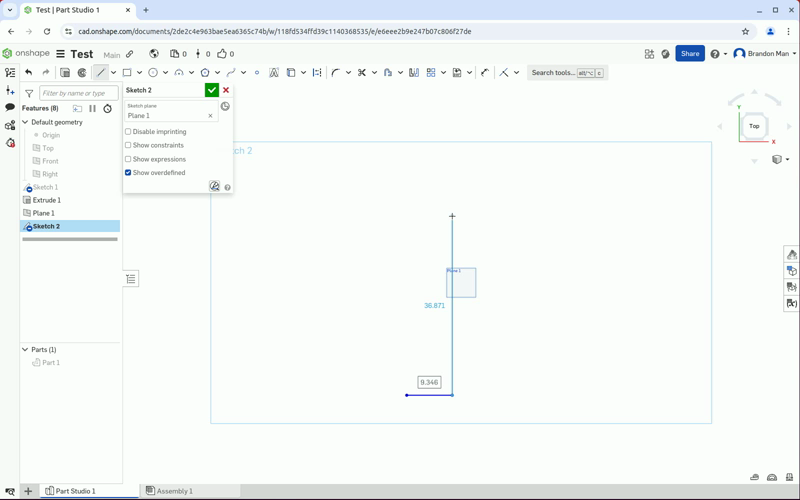
key_up(shift)
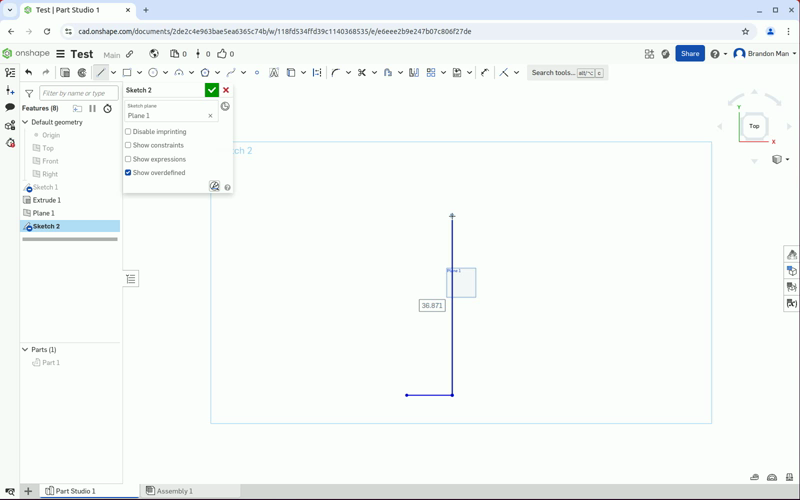
key_down(shift)
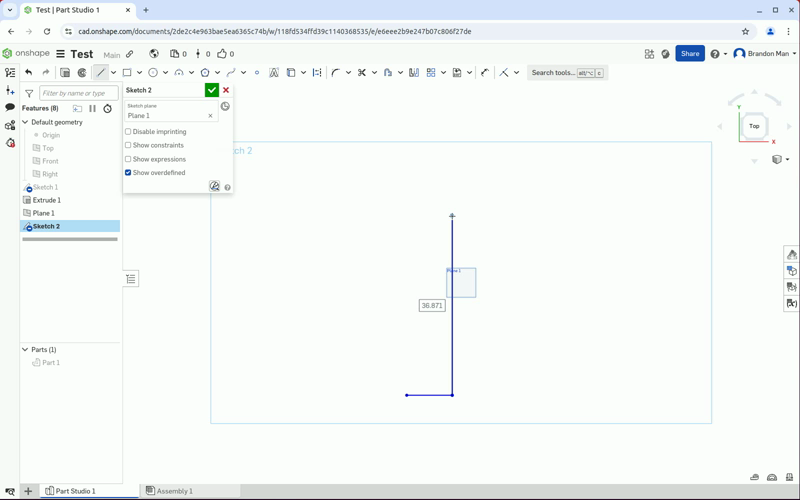
mouse_move(482, 215)
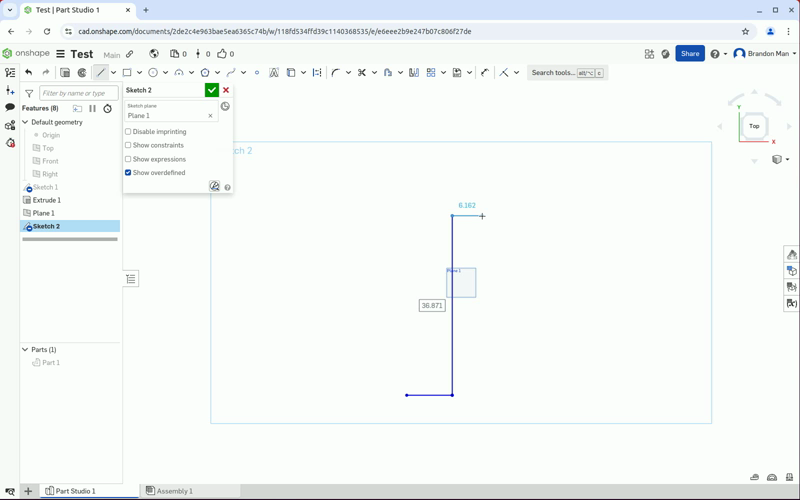
mouse_move(406, 215)
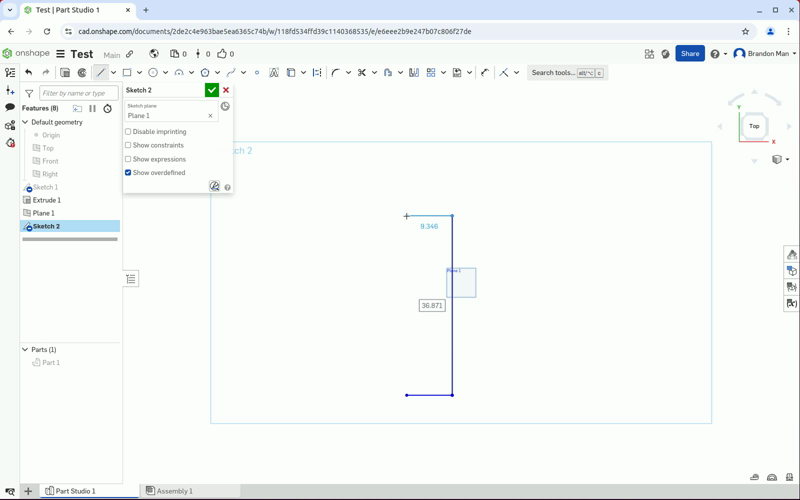
click(406, 215)
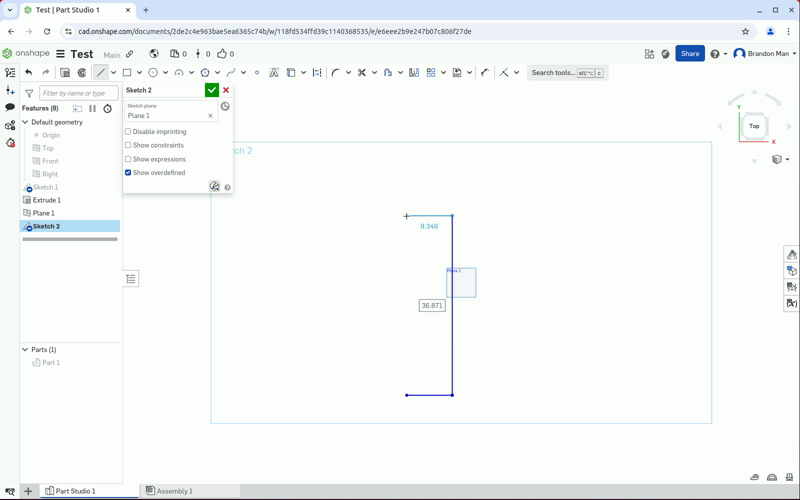
key_up(shift)
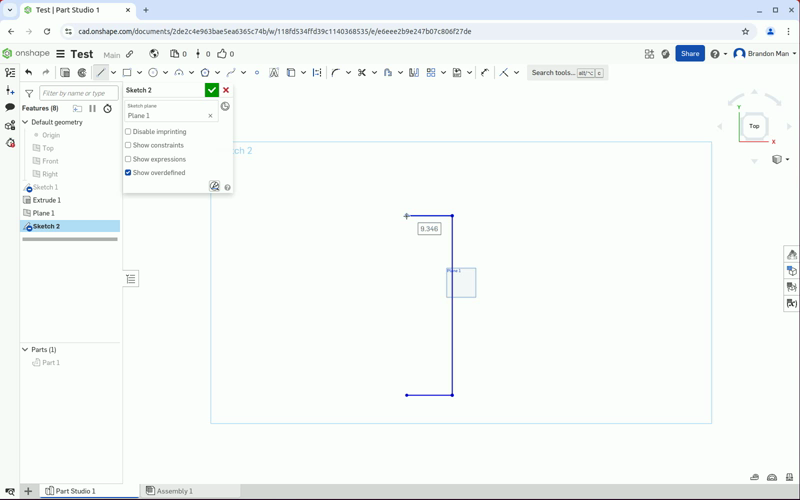
key_down(shift)
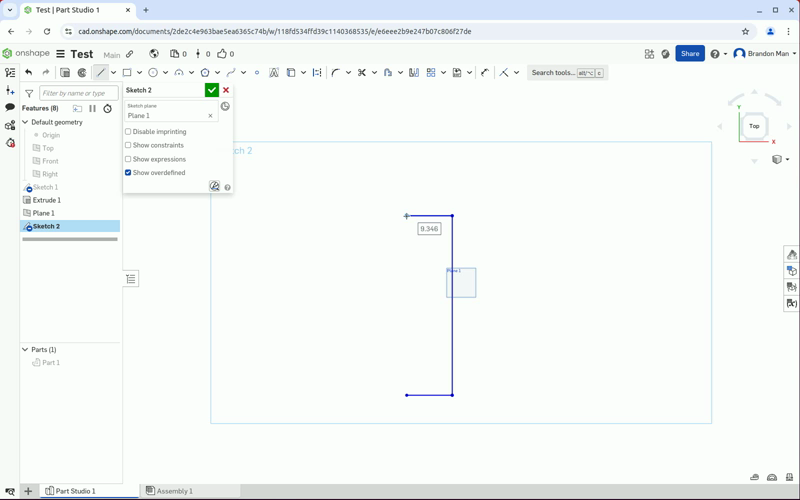
mouse_move(406, 395)
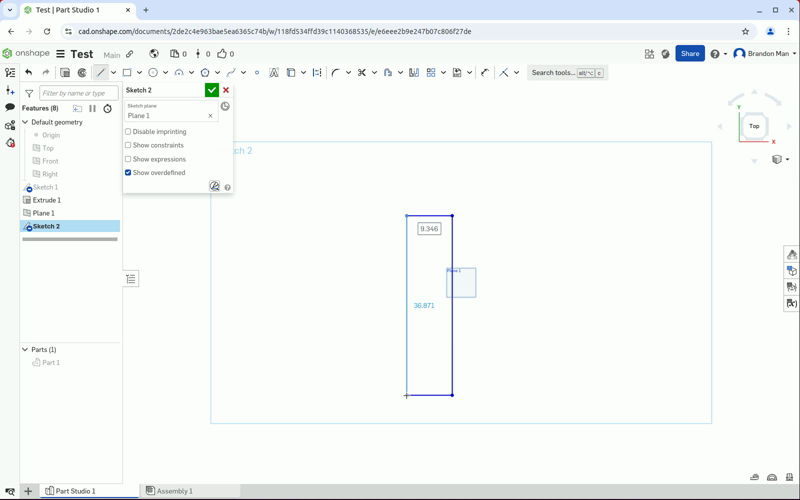
key_up(shift)
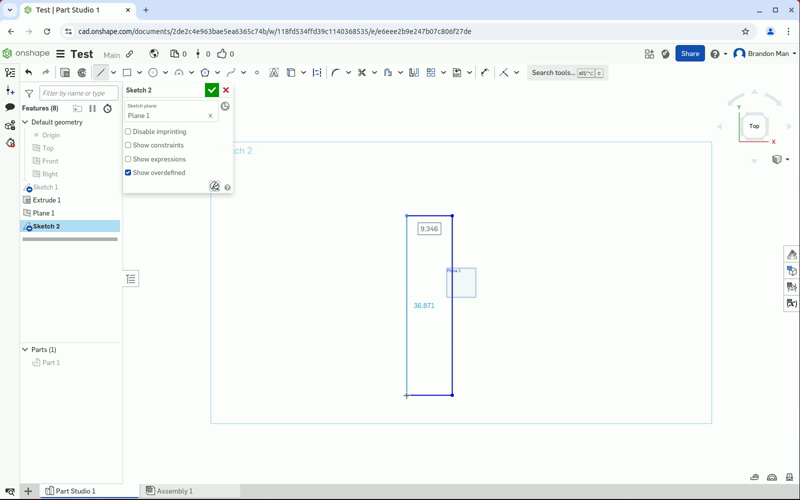
click(406, 395)
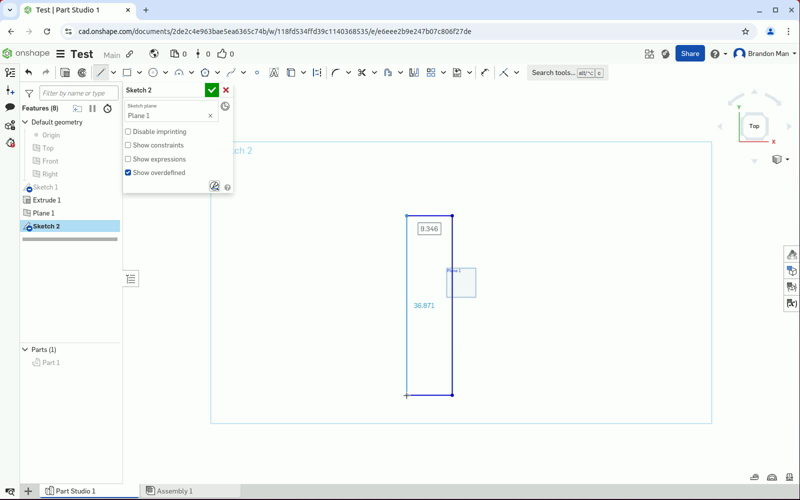
key(esc)
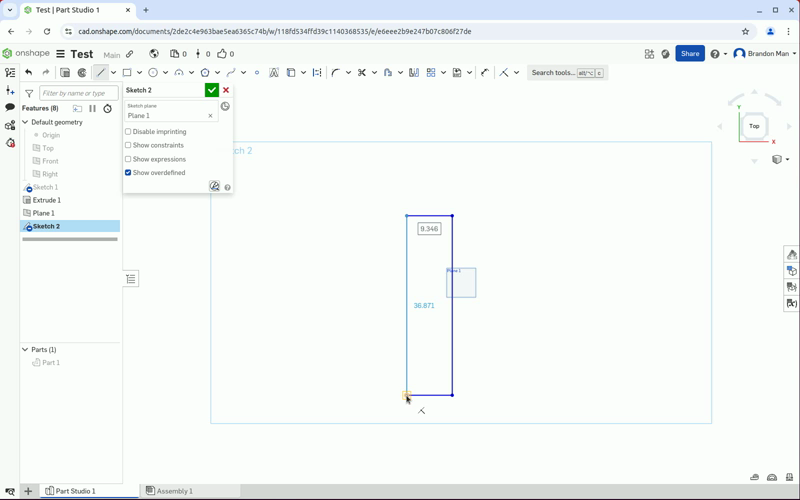
mouse_move(433, 240)
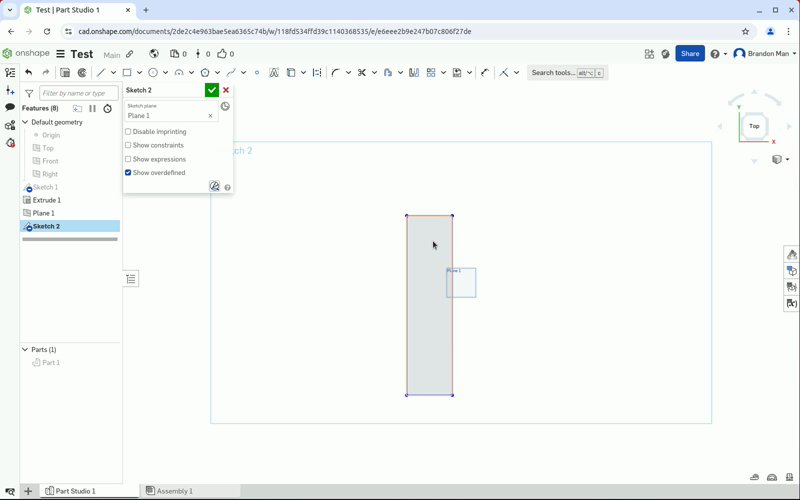
click(433, 240)
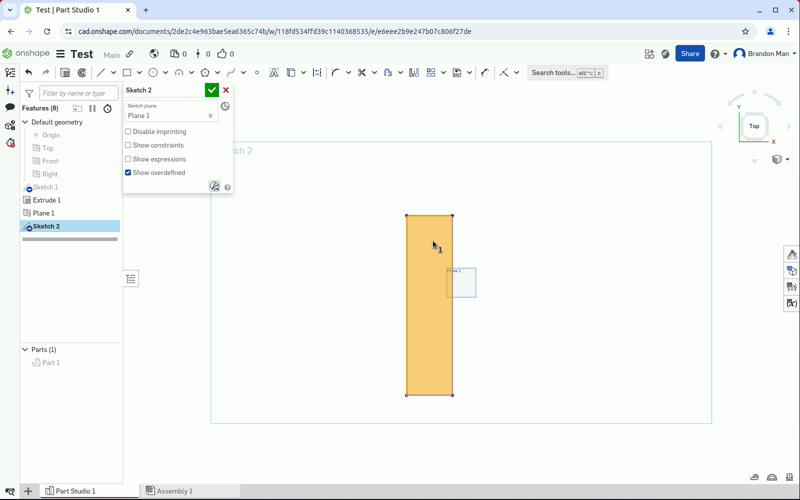
mouse_move(73, 352)
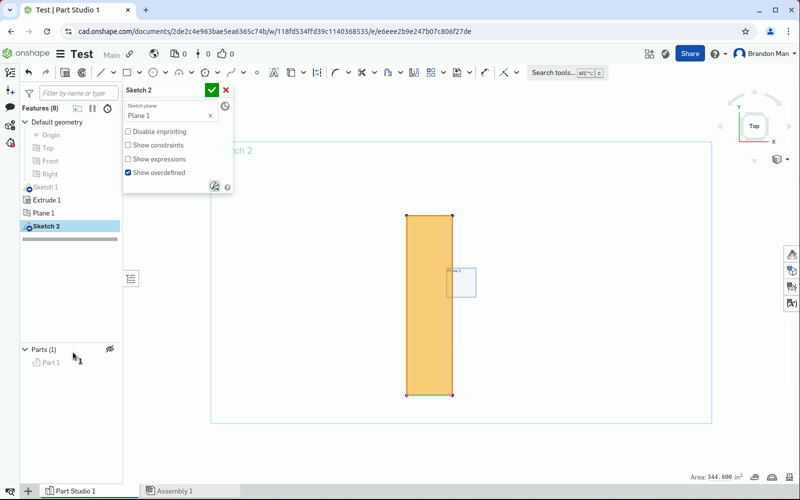
key(shift+y)
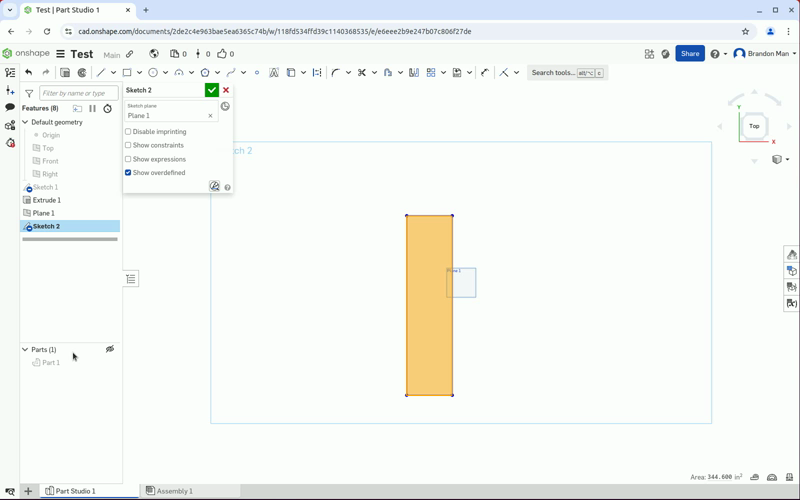
key(shift+e)
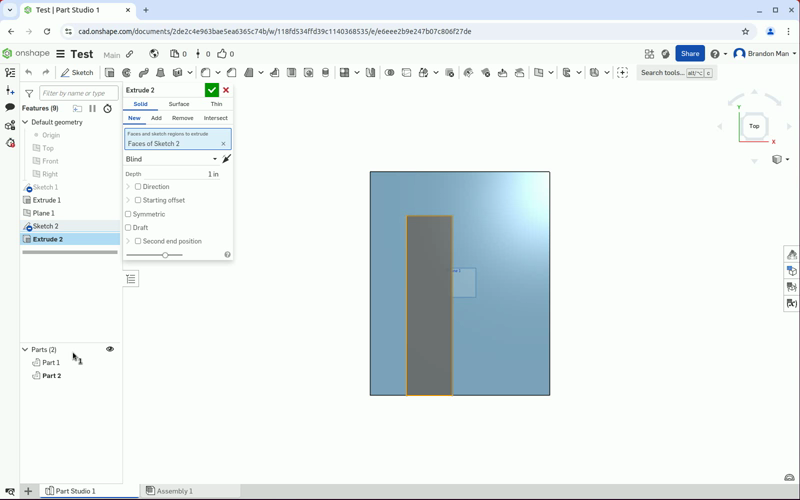
mouse_move(143, 106)
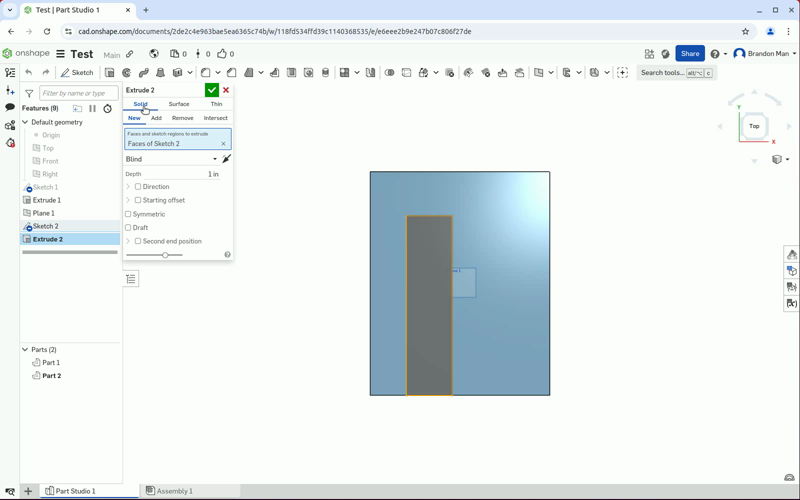
click(143, 106)
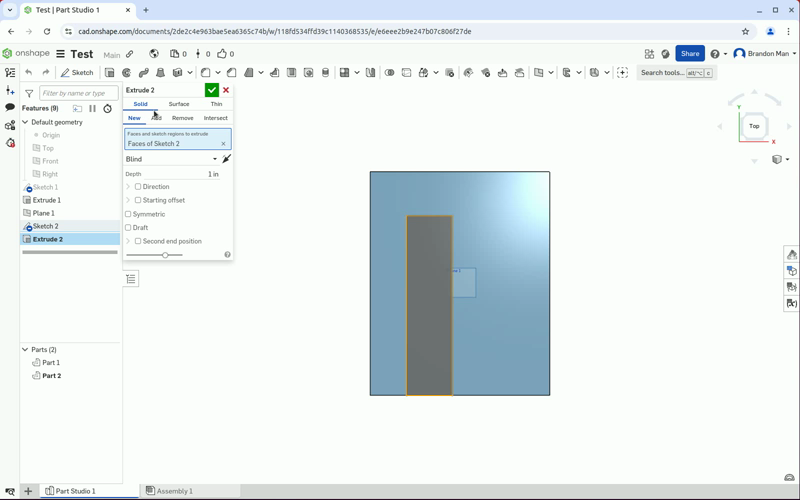
mouse_move(186, 120)
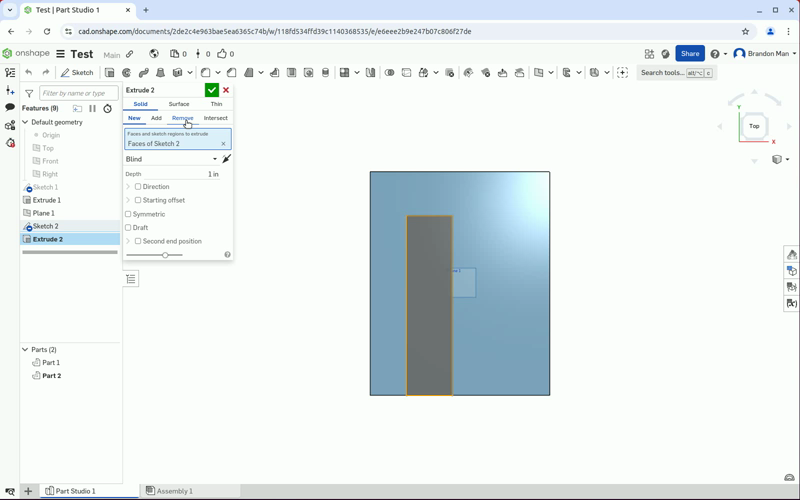
click(186, 120)
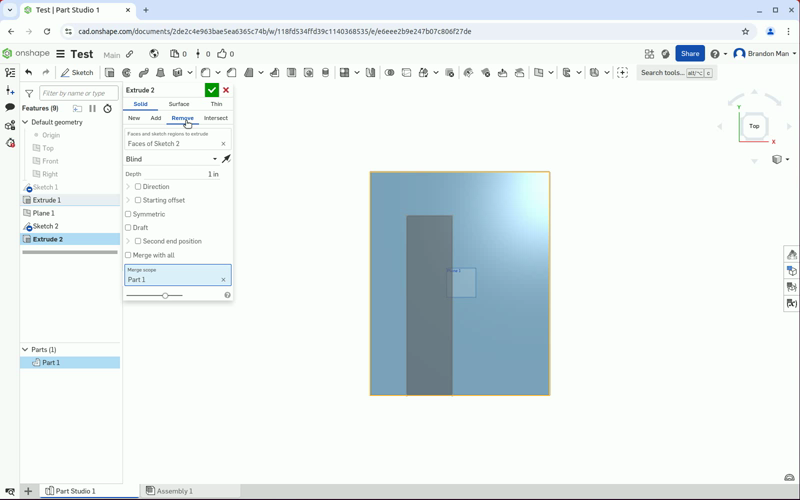
key(tab, 4)
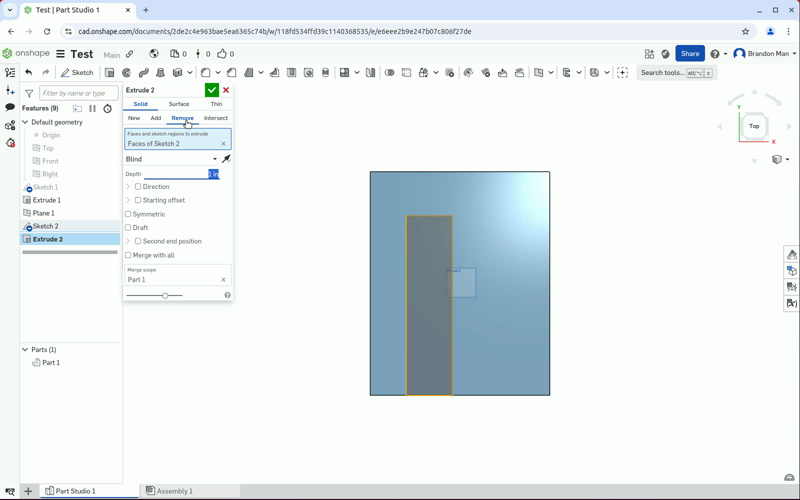
text(30.811)
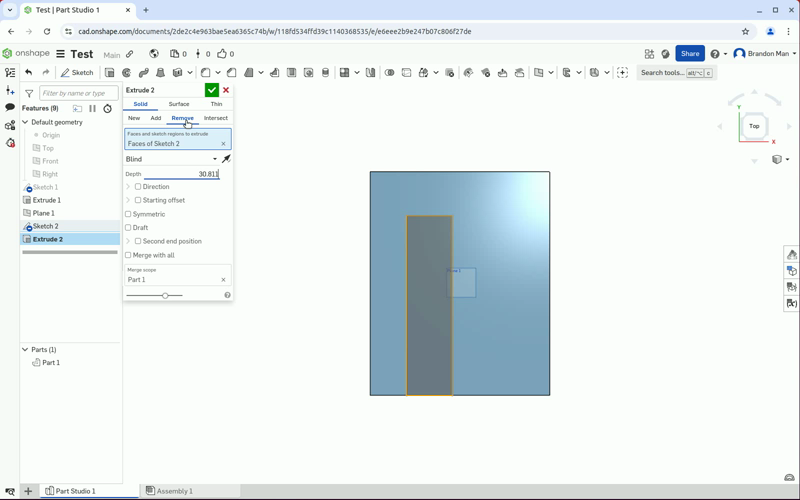
key(tab, 6)
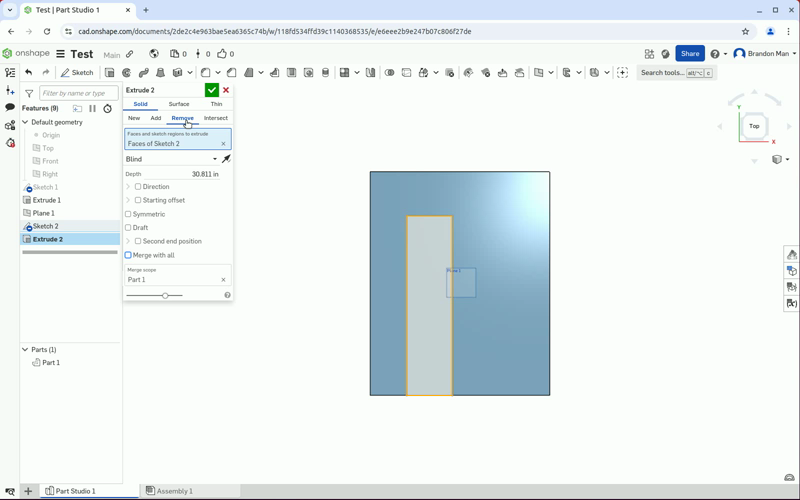
key(space)
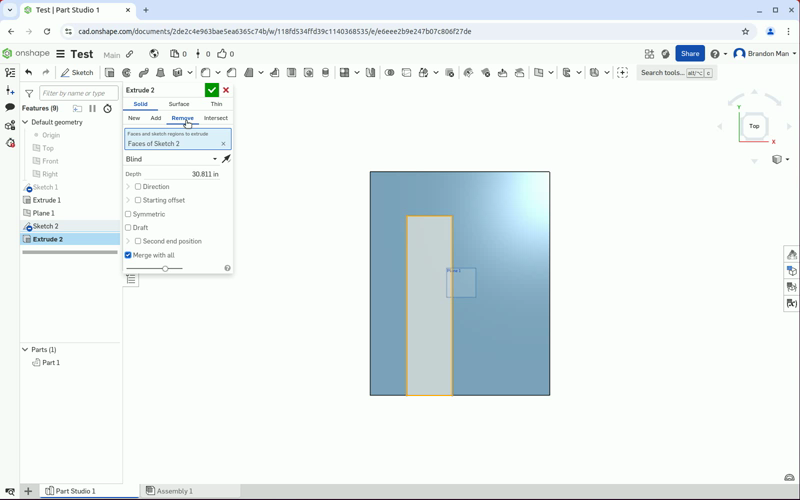
key(enter)
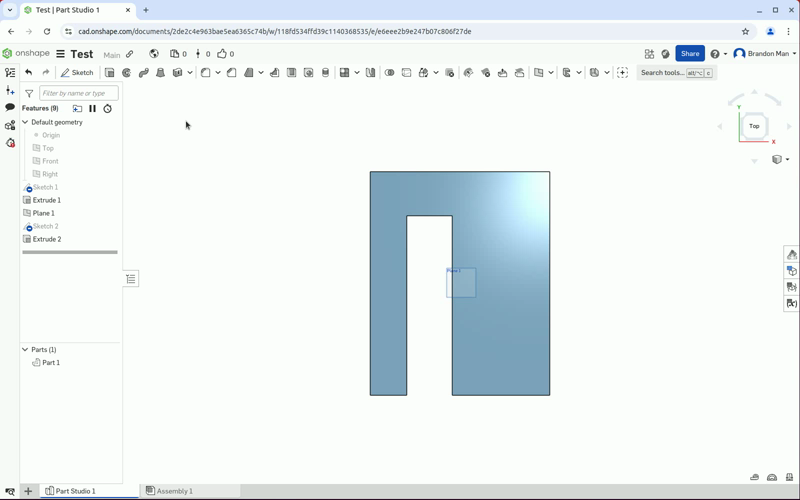
key(shift+h)
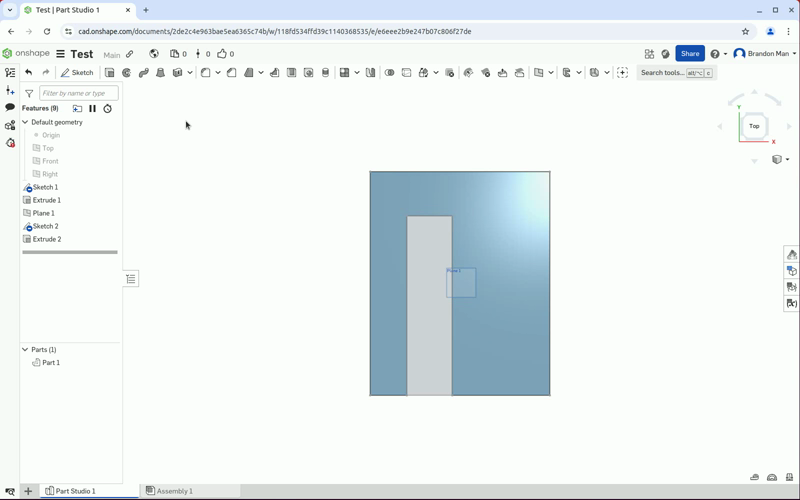
key(shift+h)
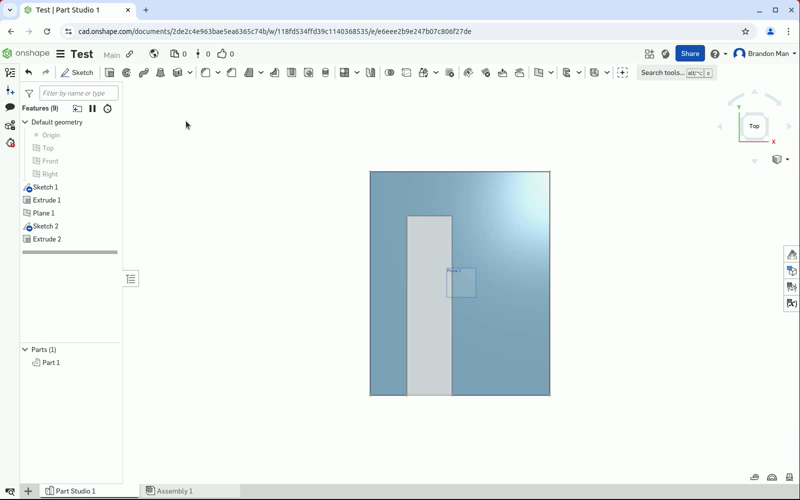
key(shift+7)
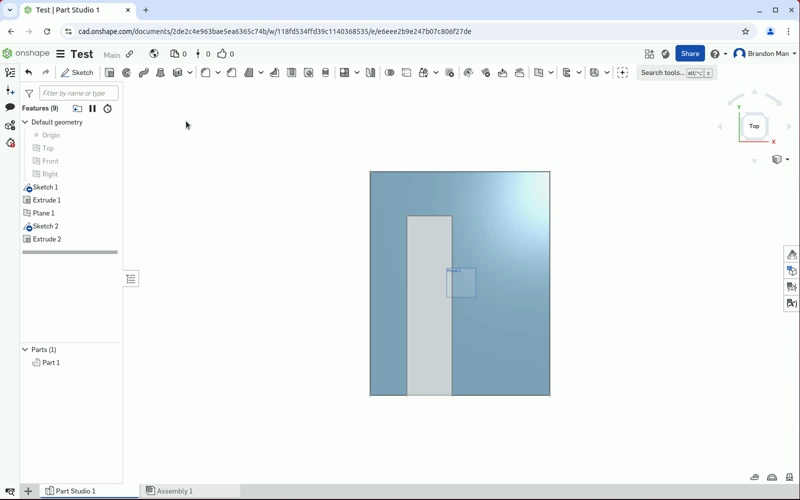
key(up, 3)
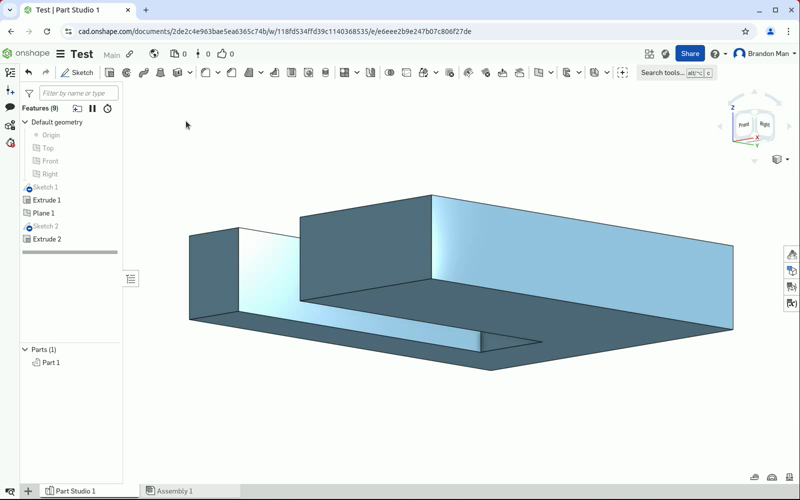
key(left, 3)
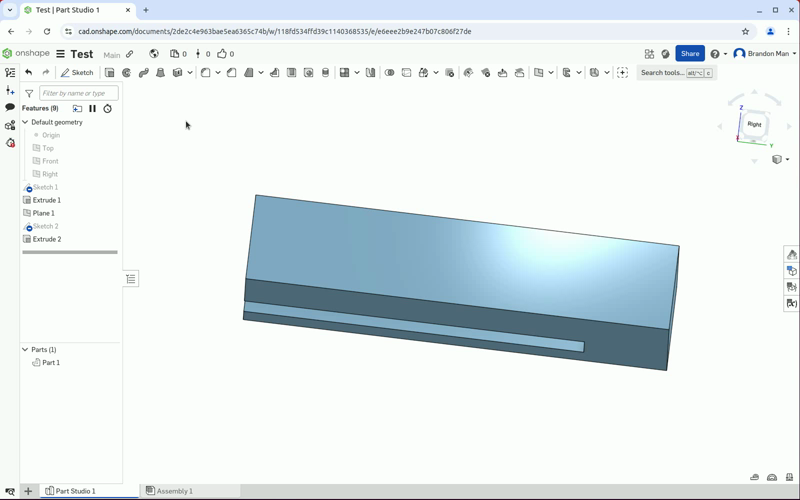
key(right, 3)
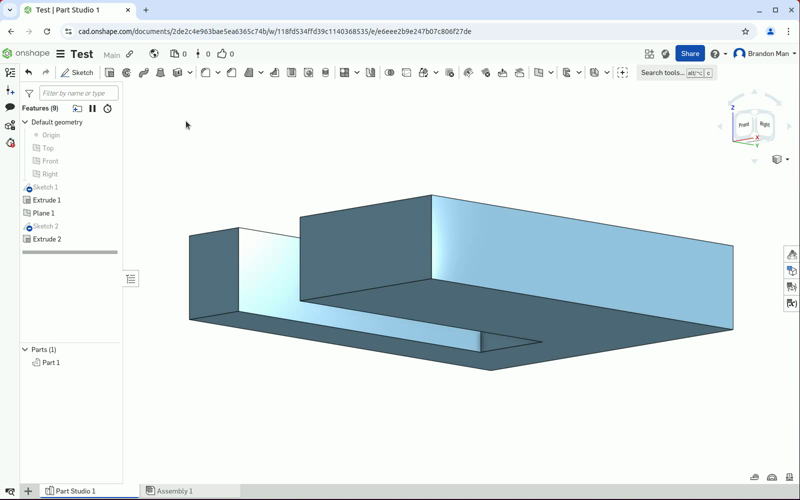
key(down, 3)
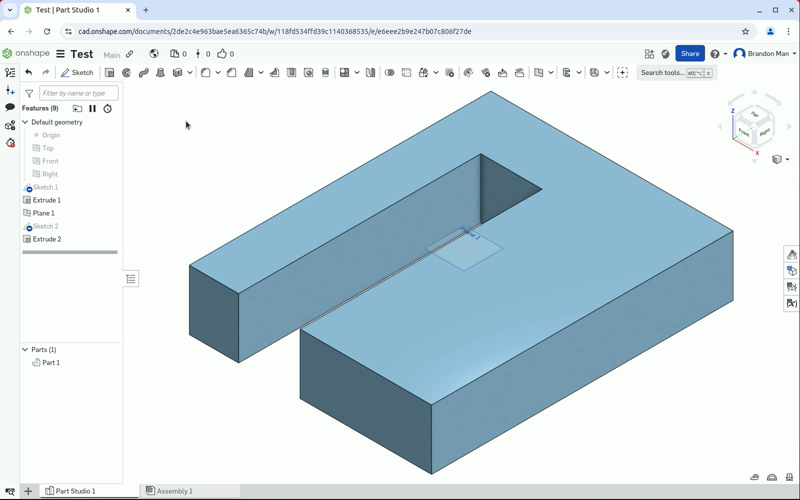
mouse_move(73, 189)
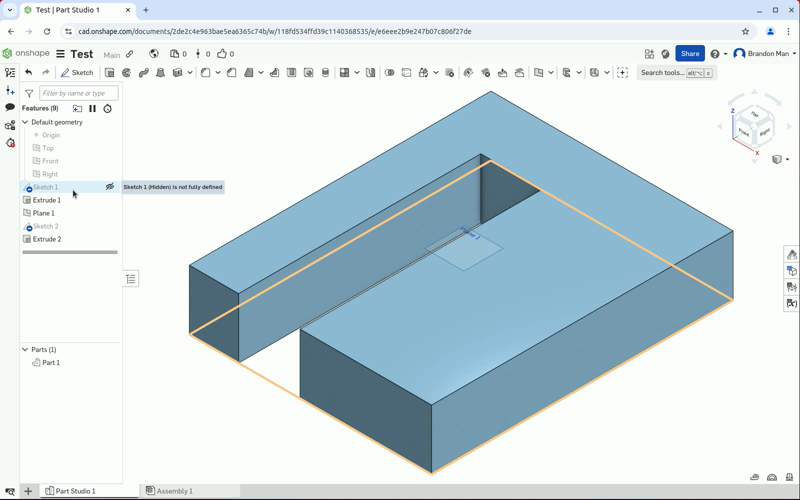
click(73, 189)